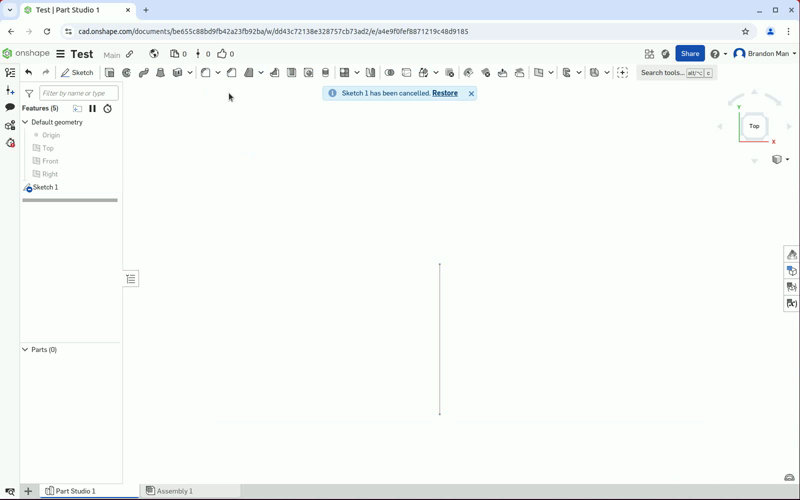
key(shift+h)
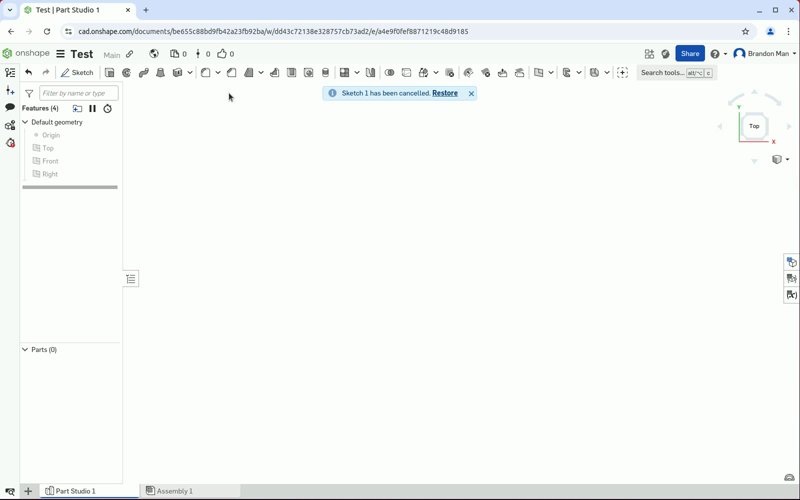
mouse_move(73, 352)
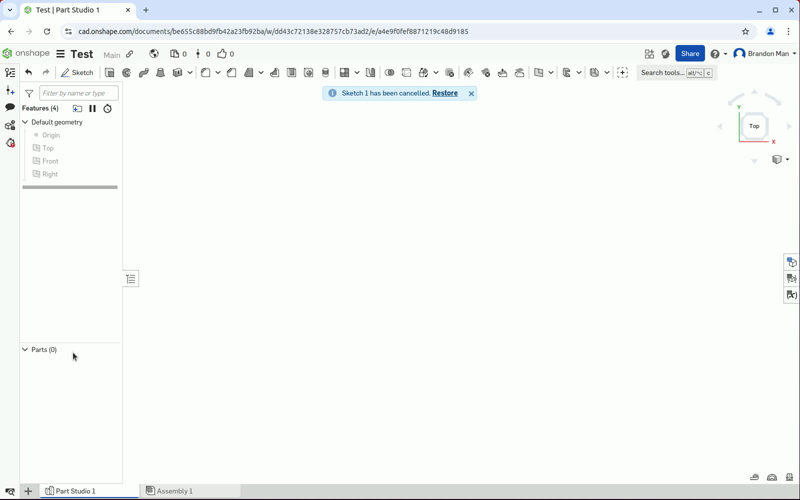
key(y)
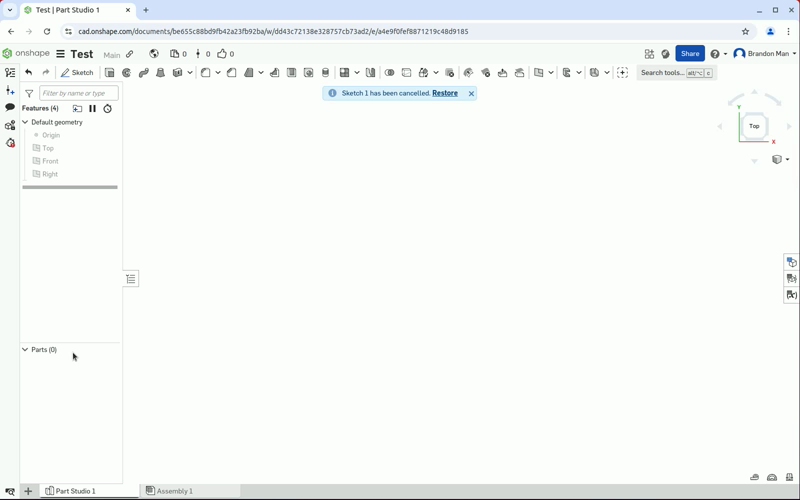
key(shift+p)
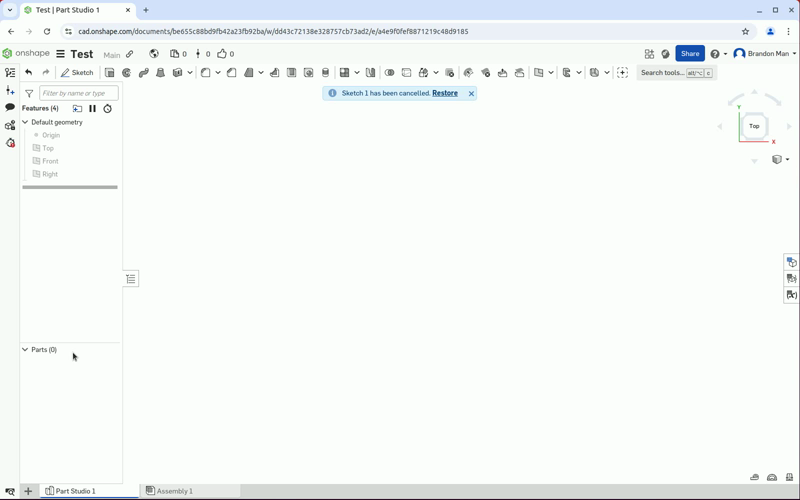
key(space)
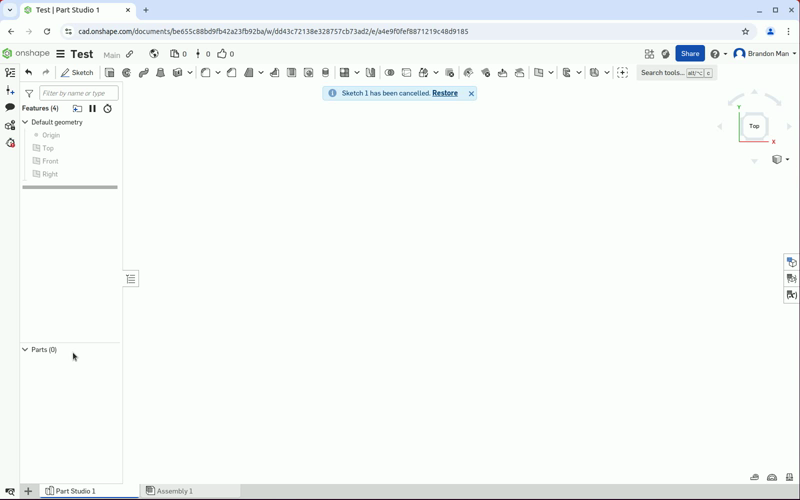
key_down(shift)
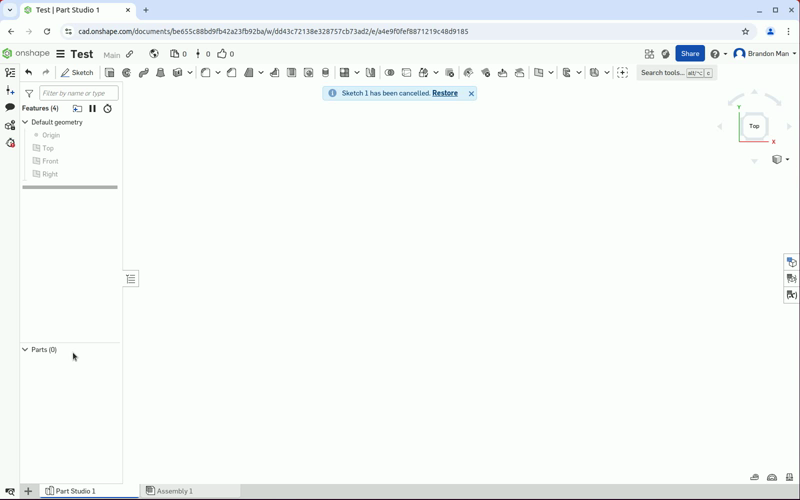
key(up)
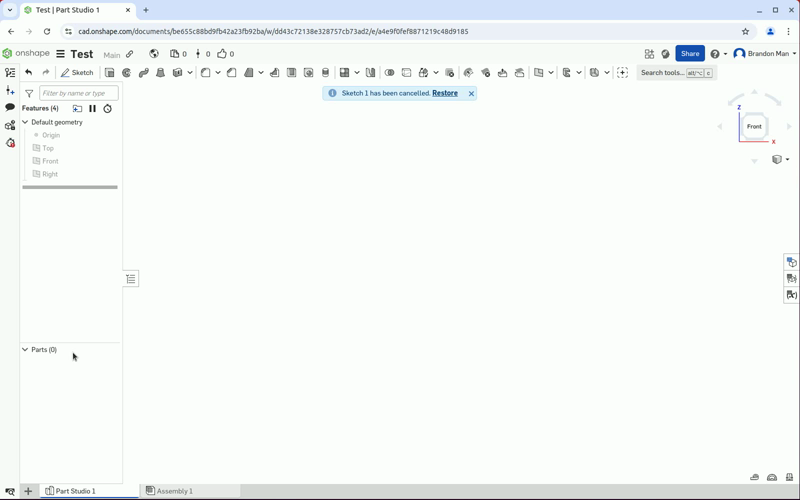
key_up(shift)
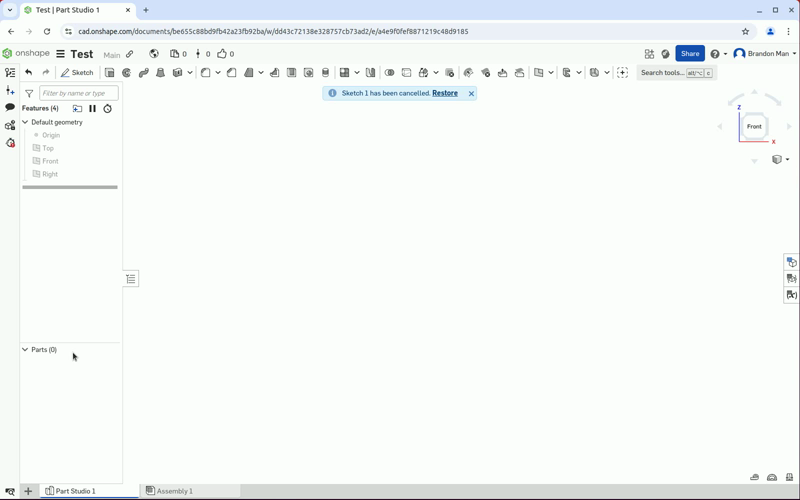
mouse_move(73, 352)
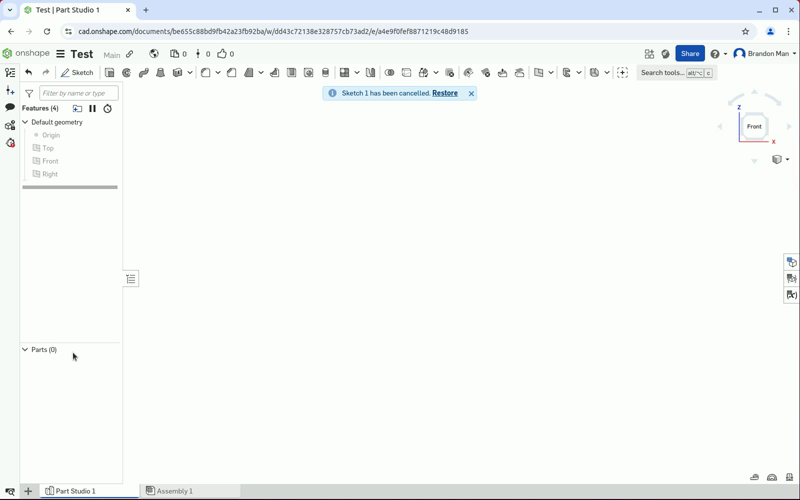
key(shift+y)
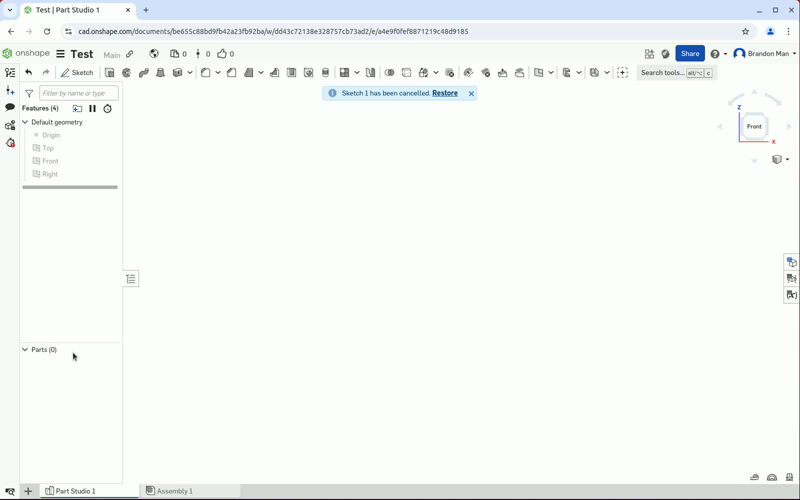
key(shift+s)
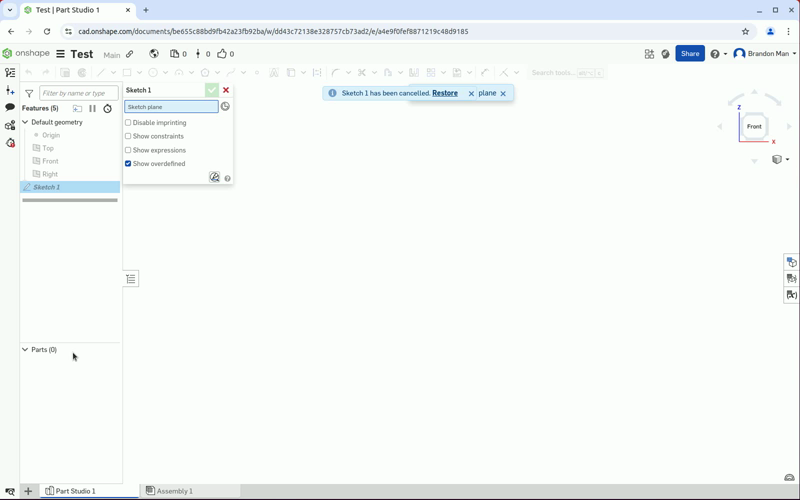
mouse_move(73, 163)
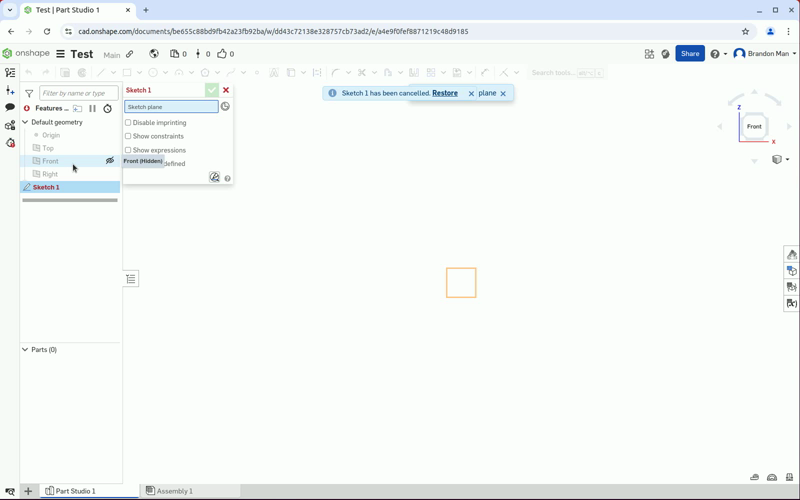
click(73, 163)
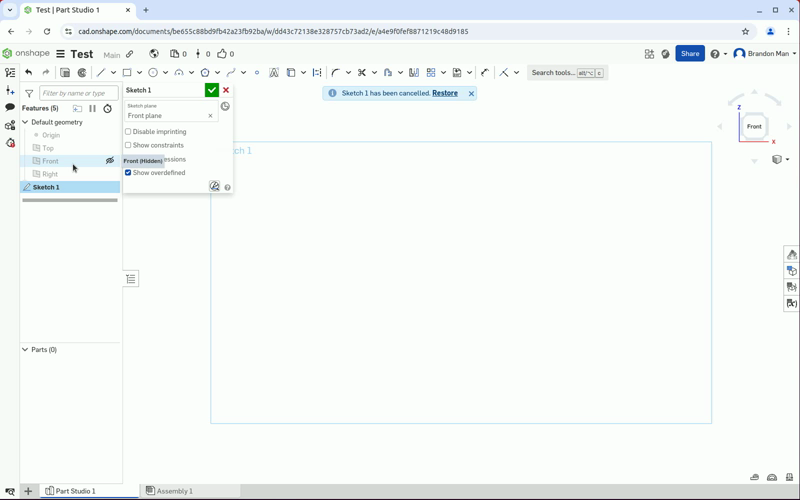
mouse_move(73, 352)
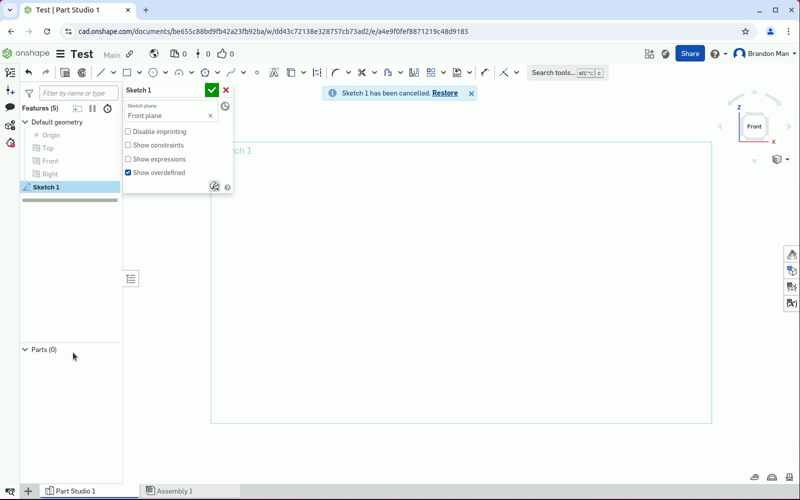
key(y)
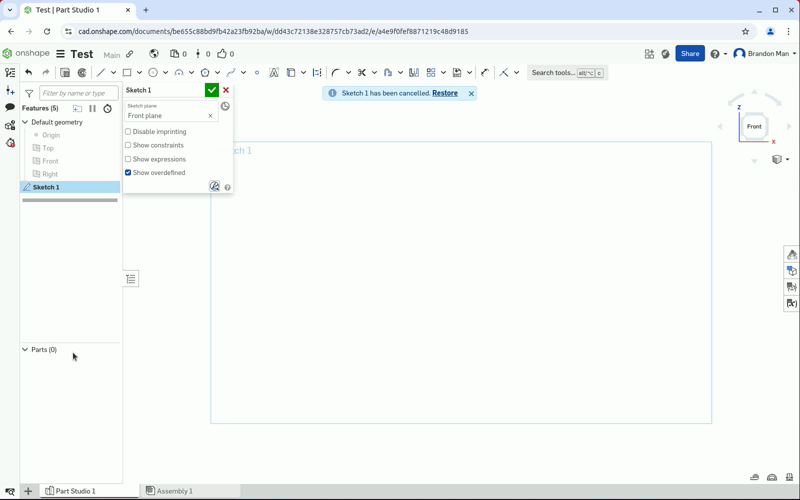
key(l)
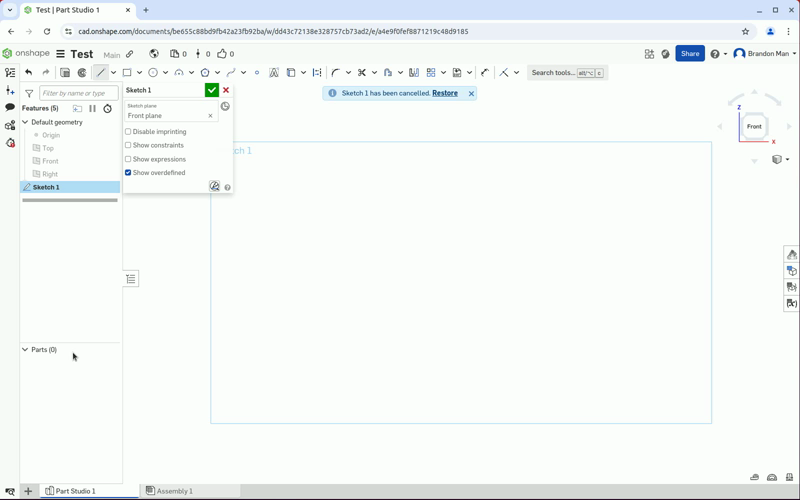
key_down(shift)
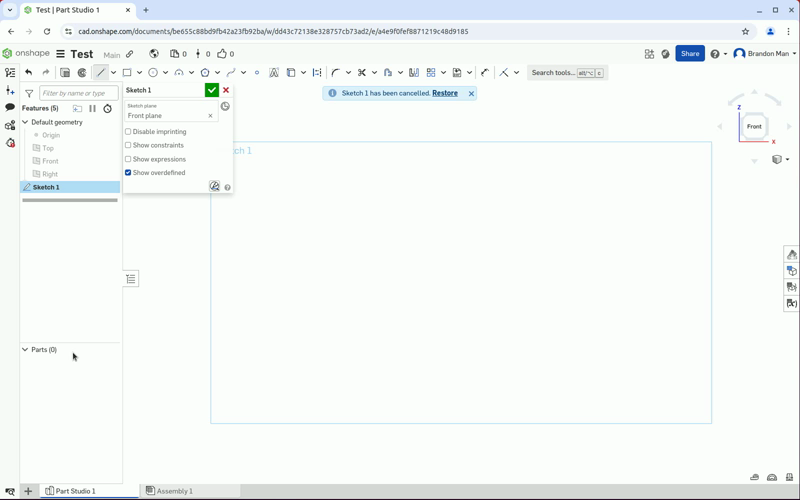
mouse_move(379, 315)
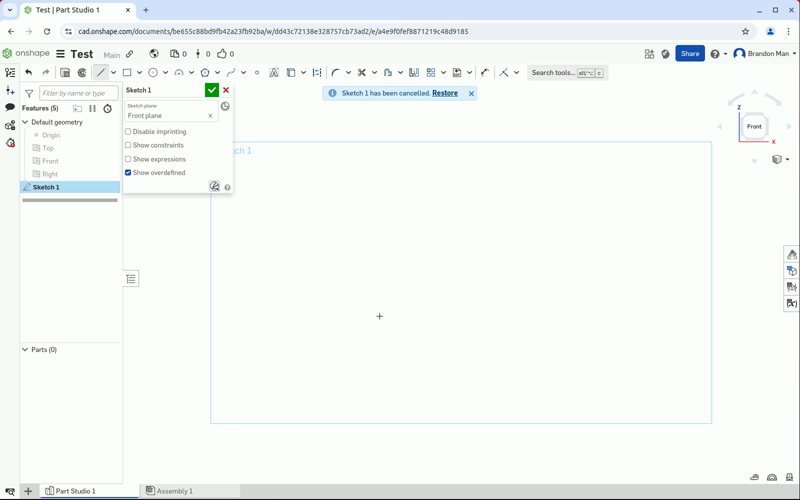
click(379, 315)
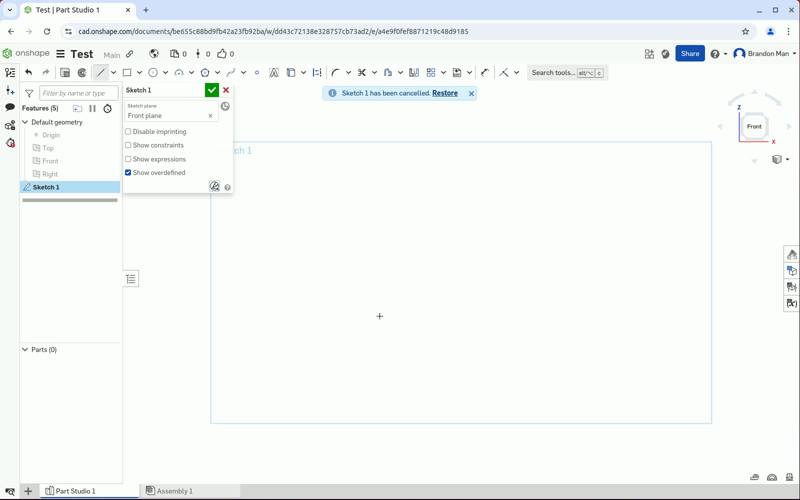
key_up(shift)
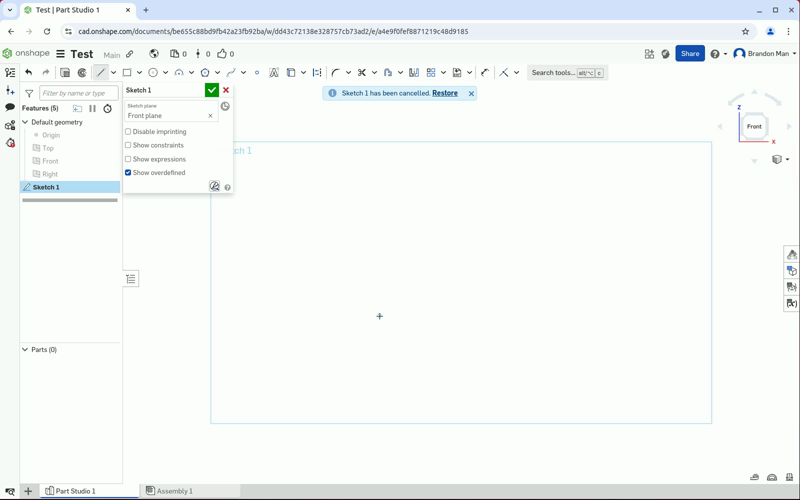
key_down(shift)
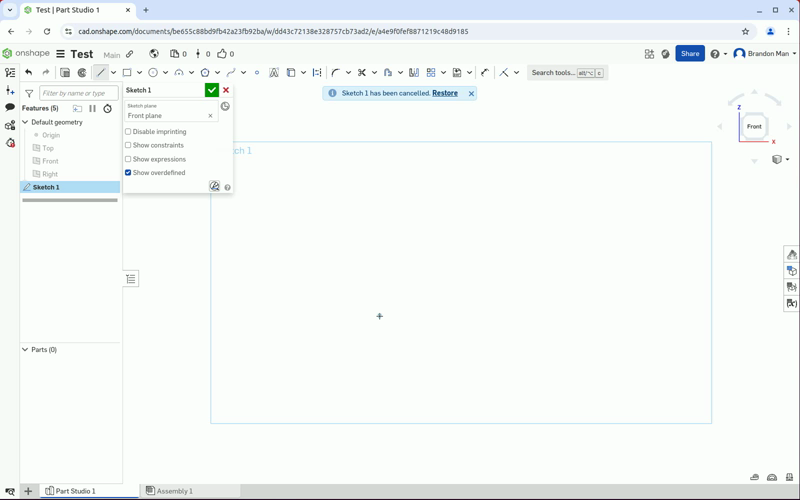
mouse_move(508, 315)
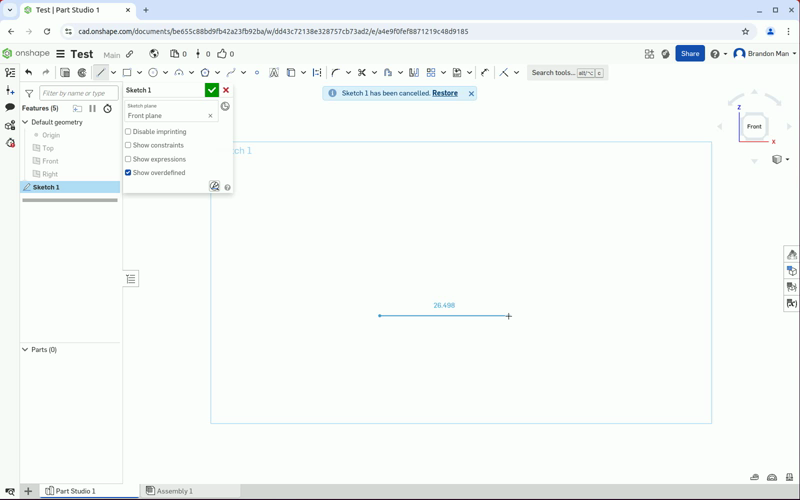
click(508, 315)
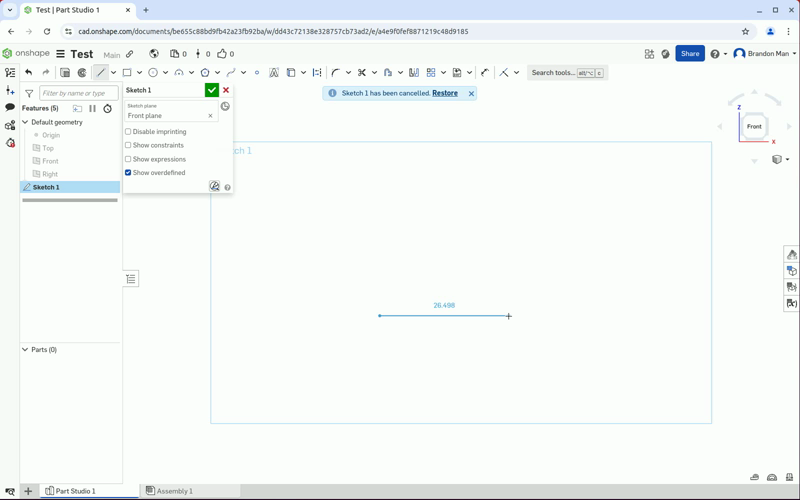
key_up(shift)
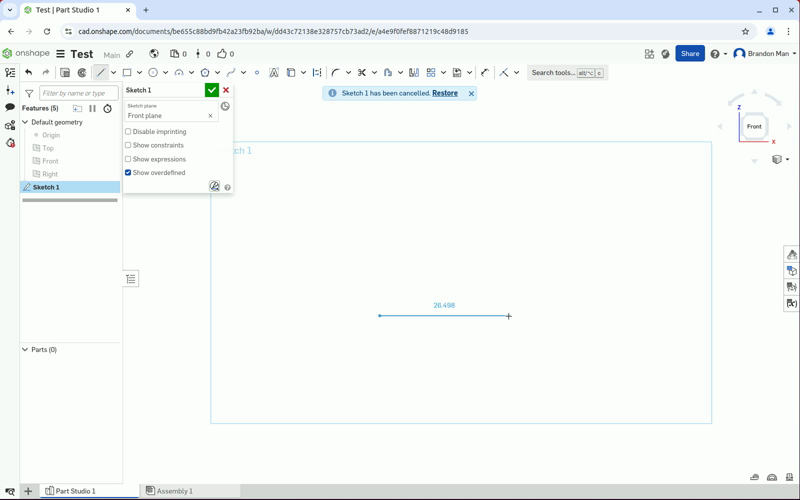
key_down(shift)
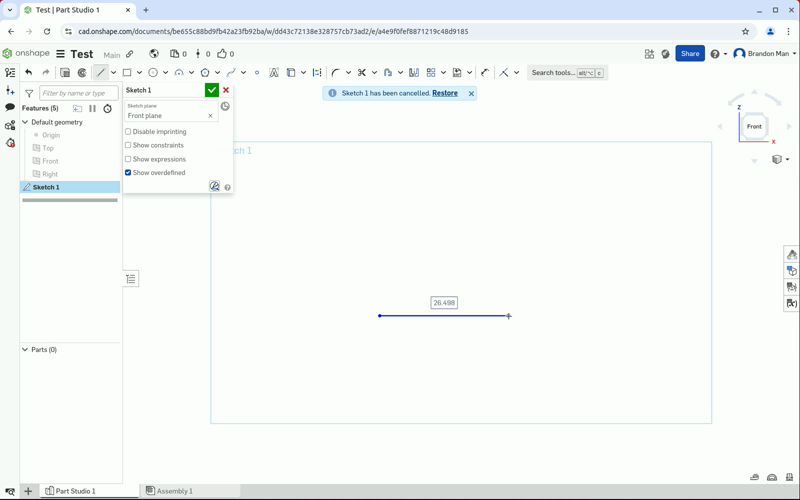
mouse_move(508, 235)
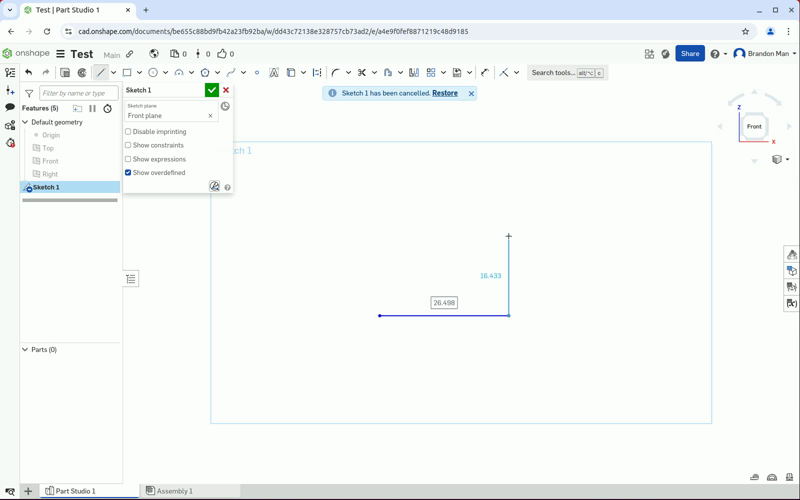
click(508, 235)
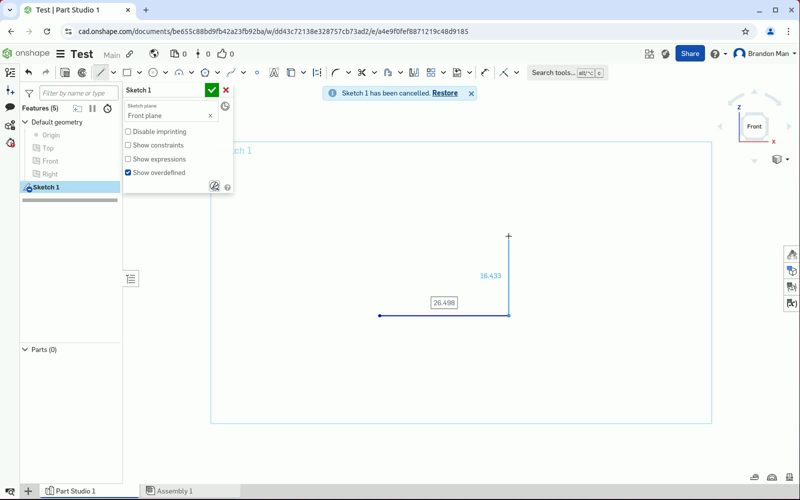
key_up(shift)
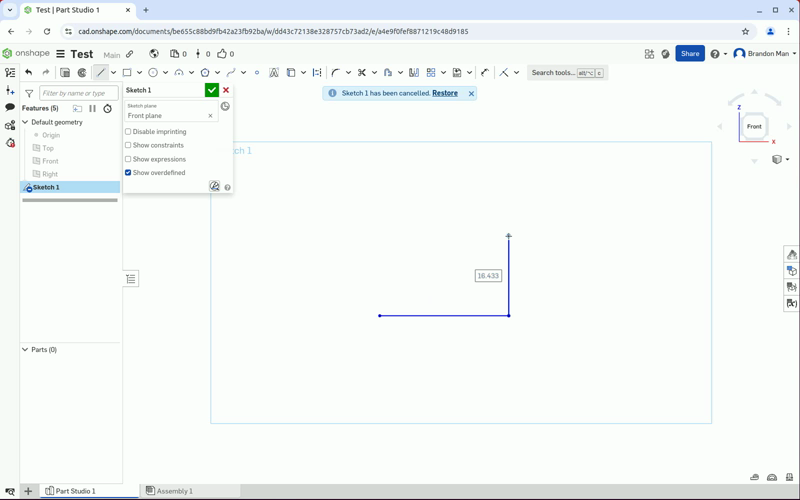
key_down(shift)
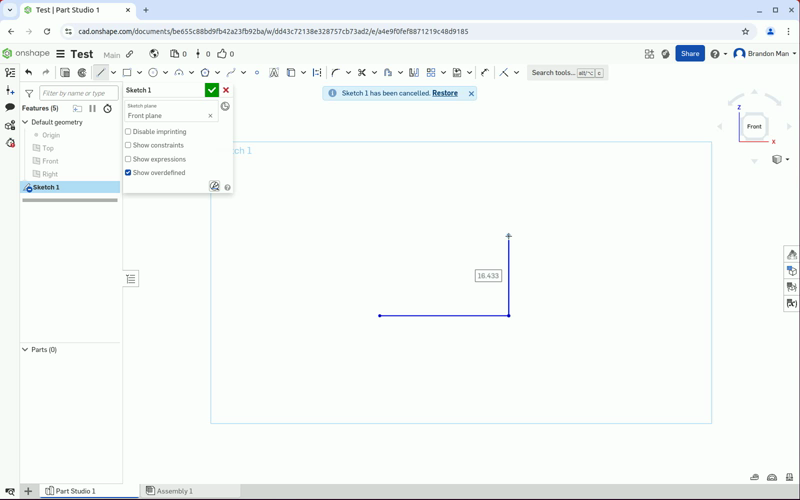
mouse_move(379, 235)
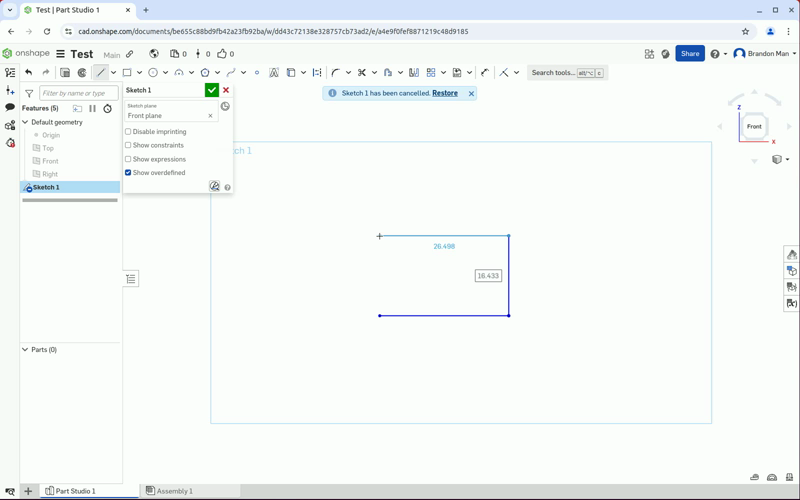
click(379, 235)
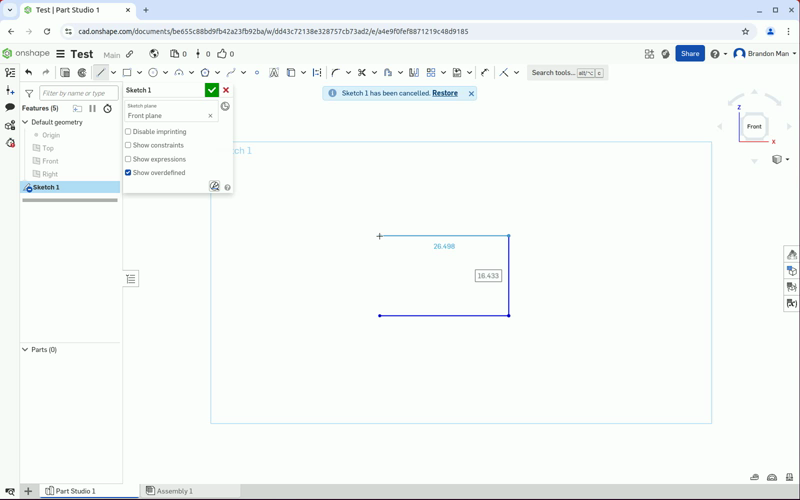
key_up(shift)
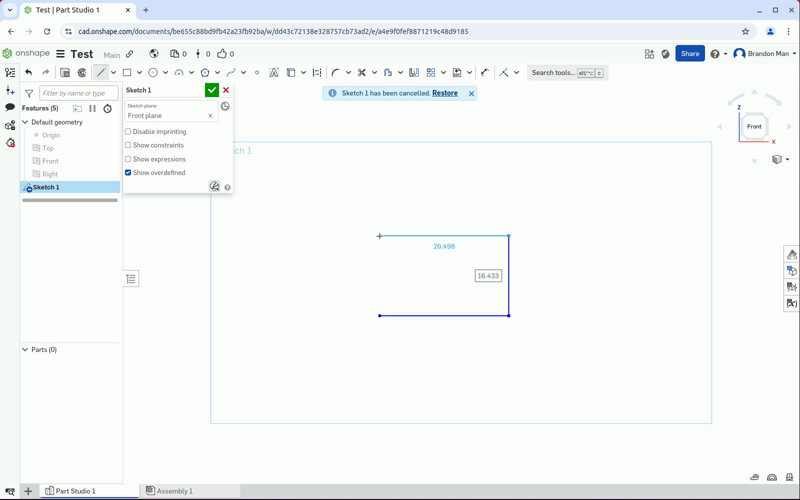
key_down(shift)
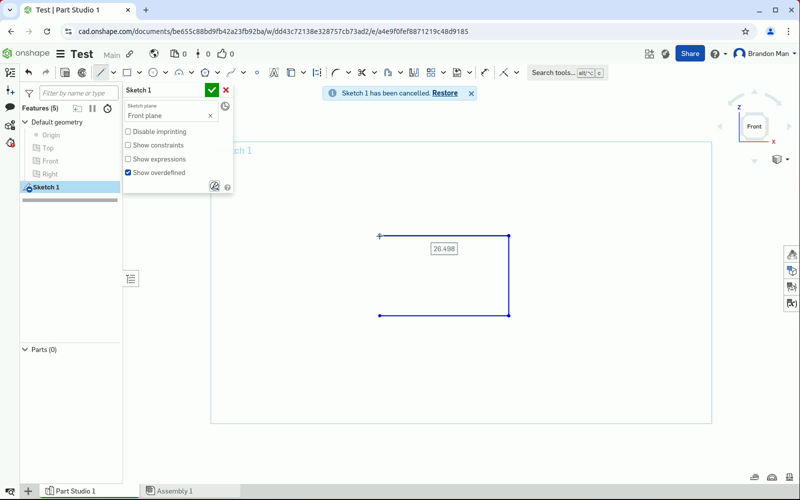
mouse_move(379, 315)
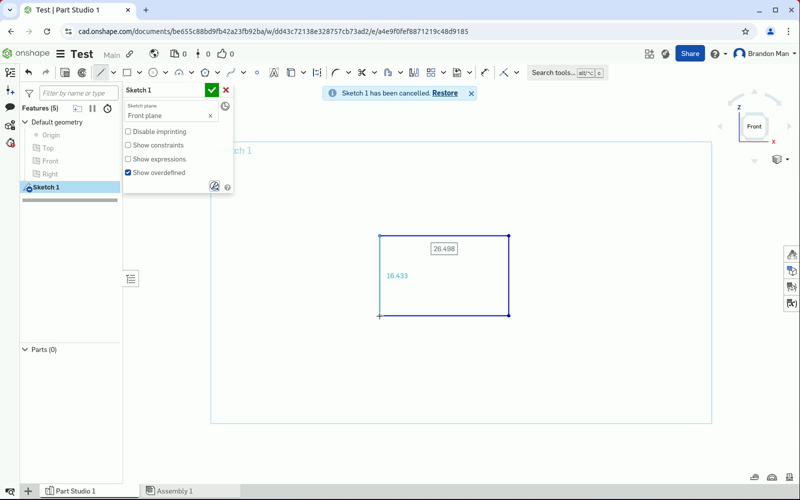
key_up(shift)
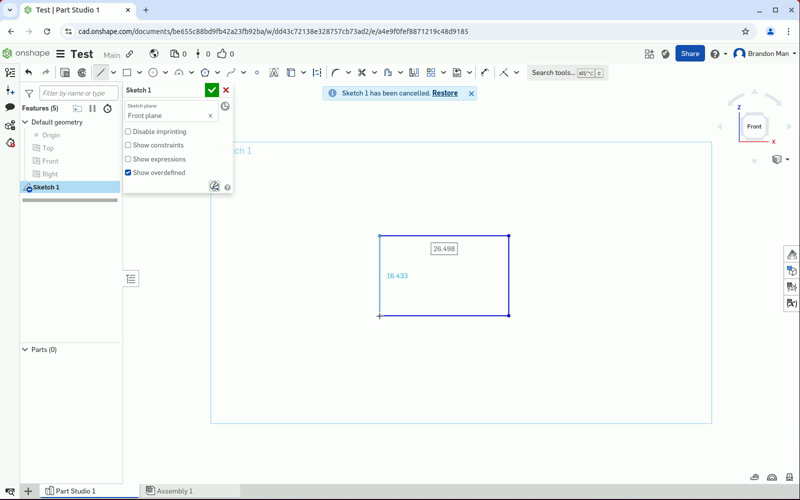
click(379, 315)
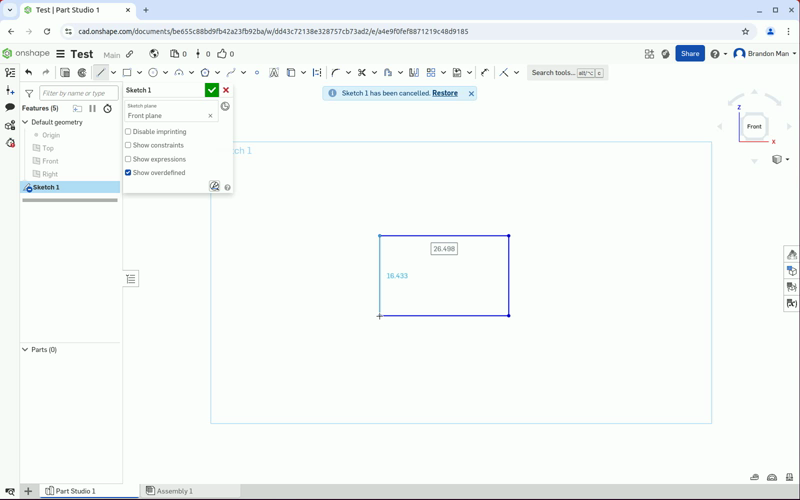
key(esc)
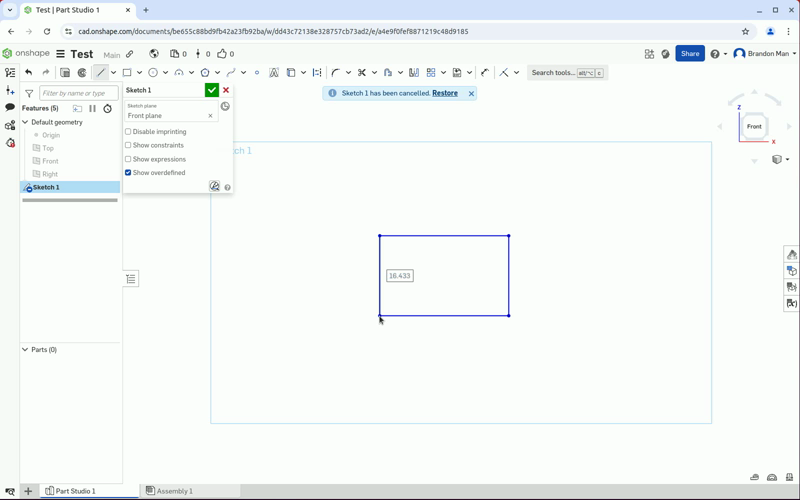
mouse_move(417, 306)
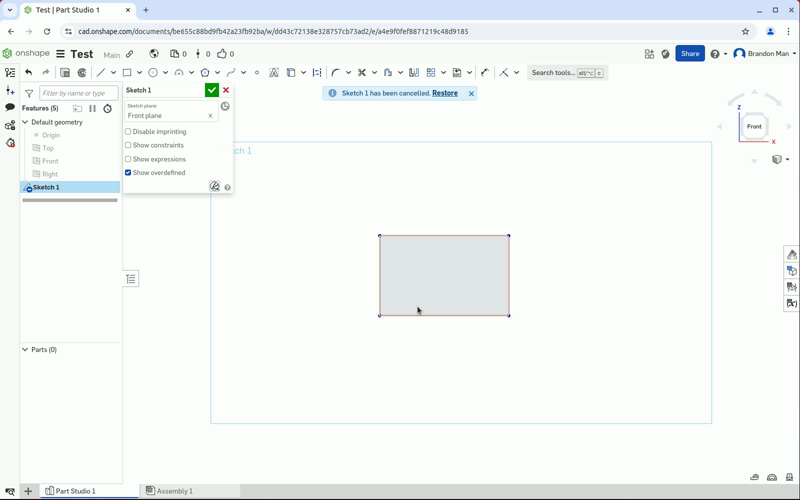
click(417, 306)
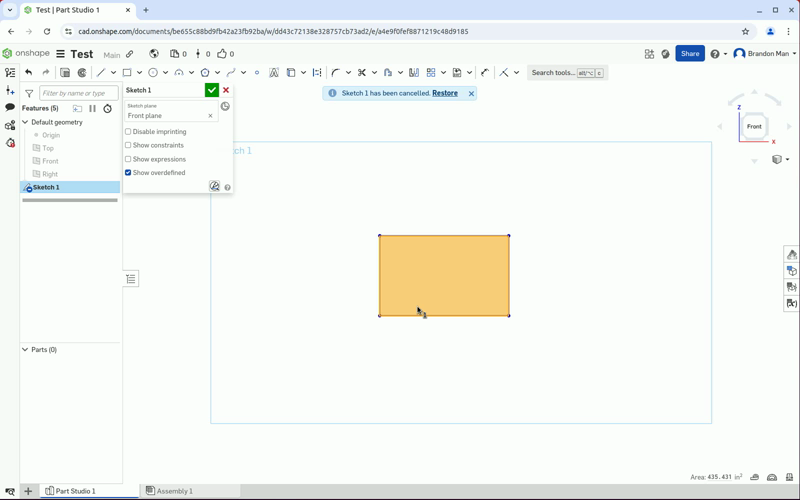
mouse_move(73, 352)
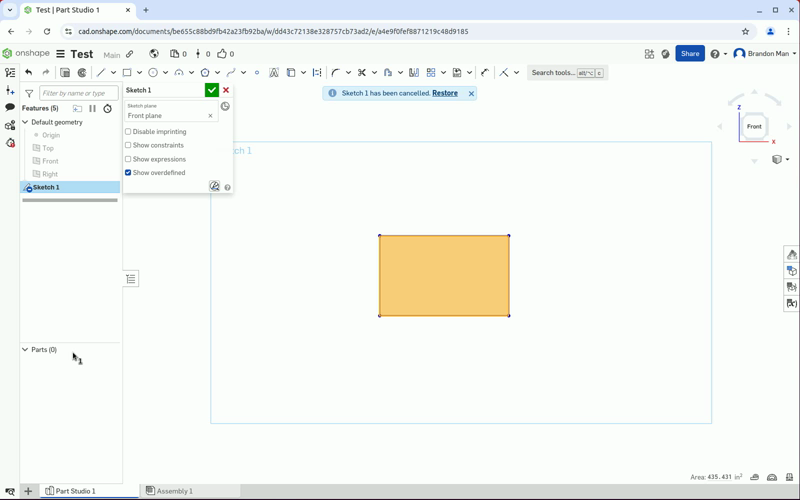
key(shift+y)
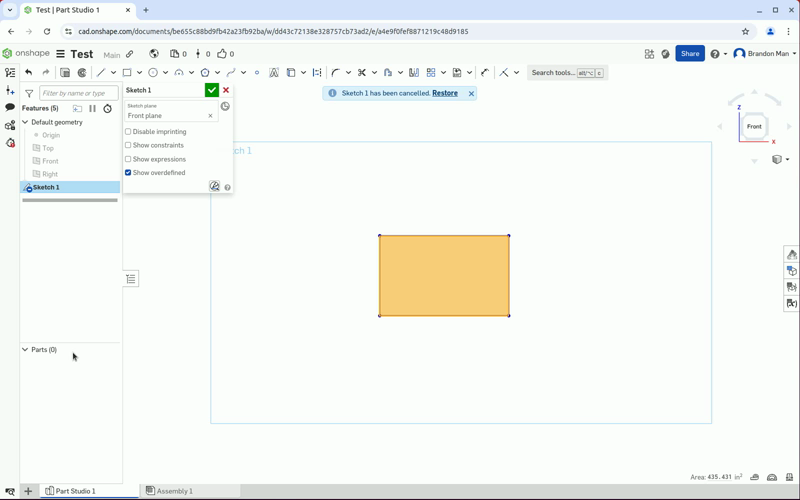
key(shift+e)
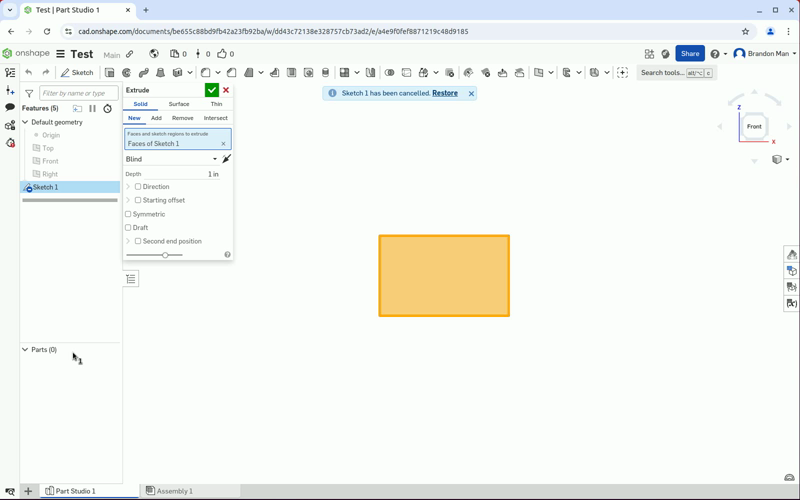
mouse_move(143, 106)
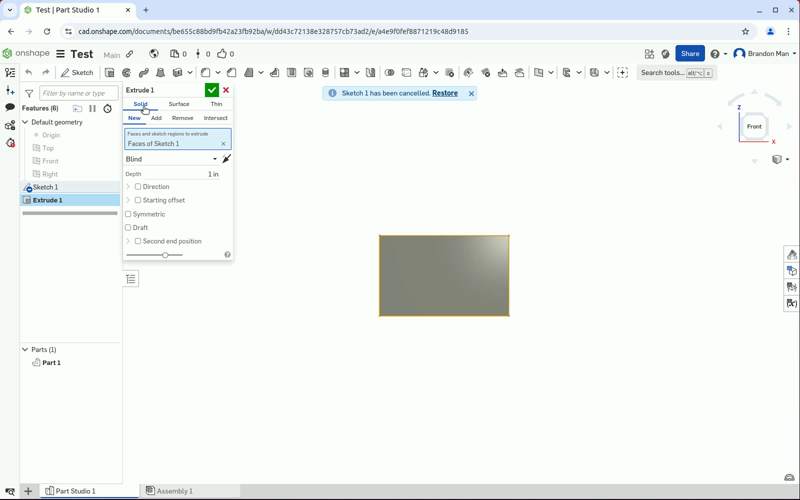
click(143, 106)
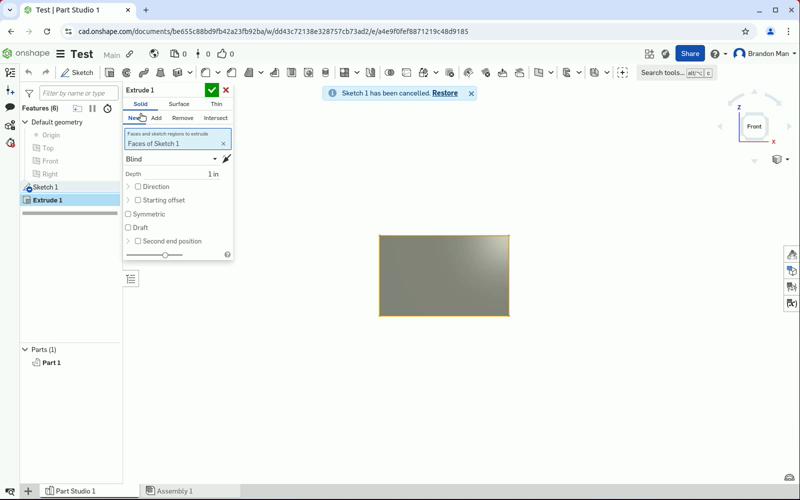
mouse_move(137, 120)
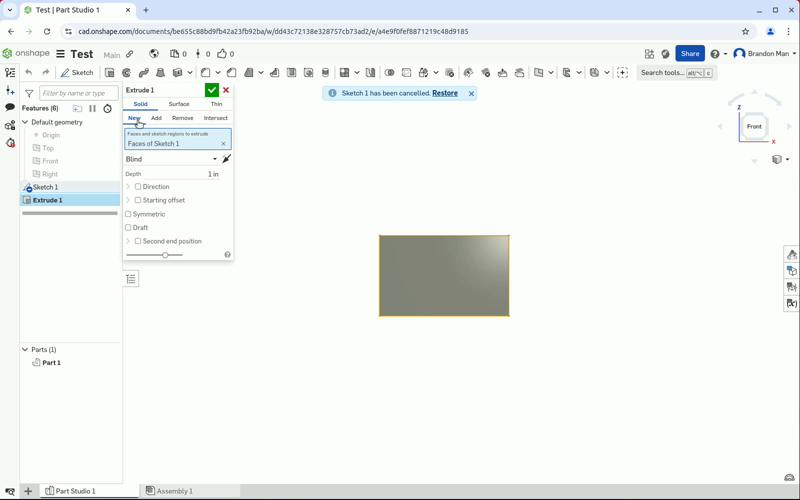
click(137, 120)
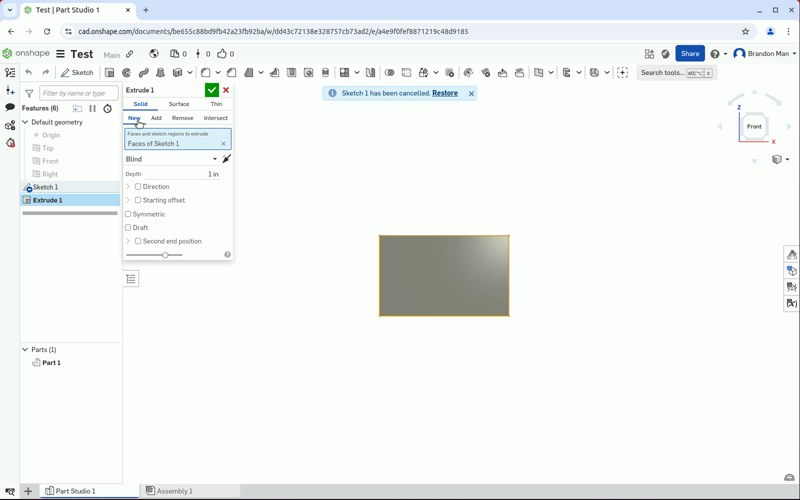
key(tab, 4)
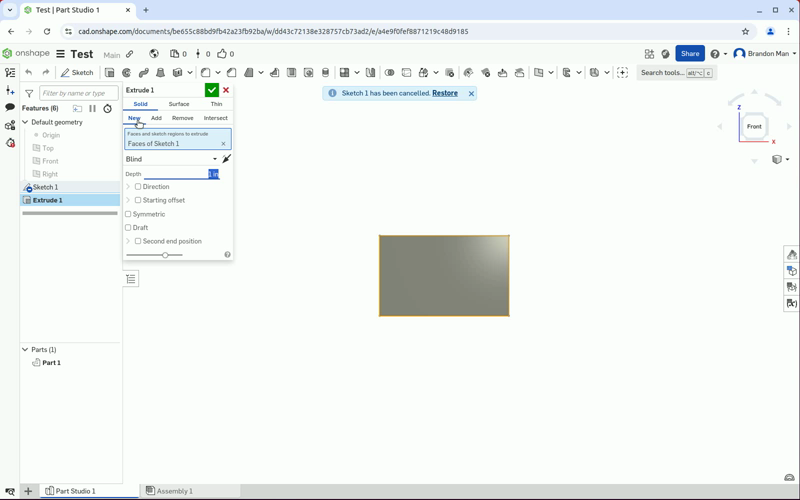
text(6.499)
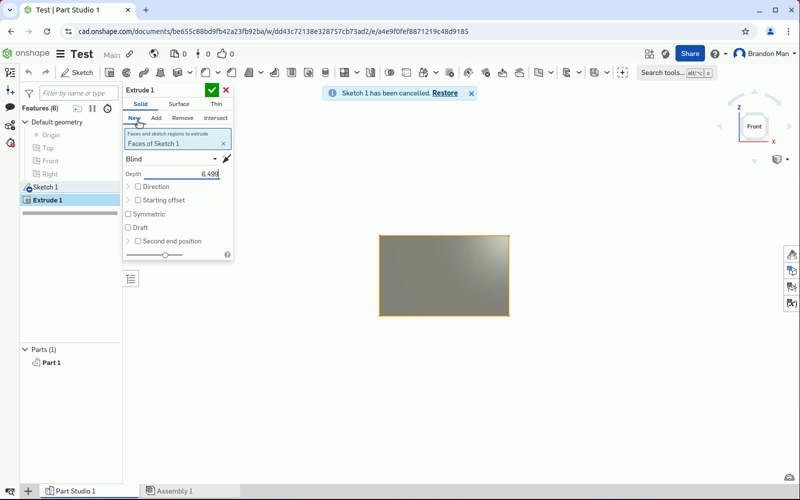
key(enter)
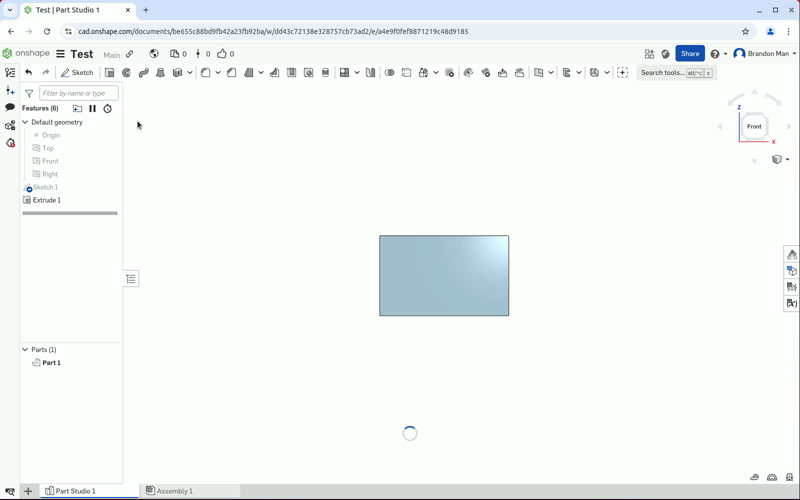
key(shift+h)
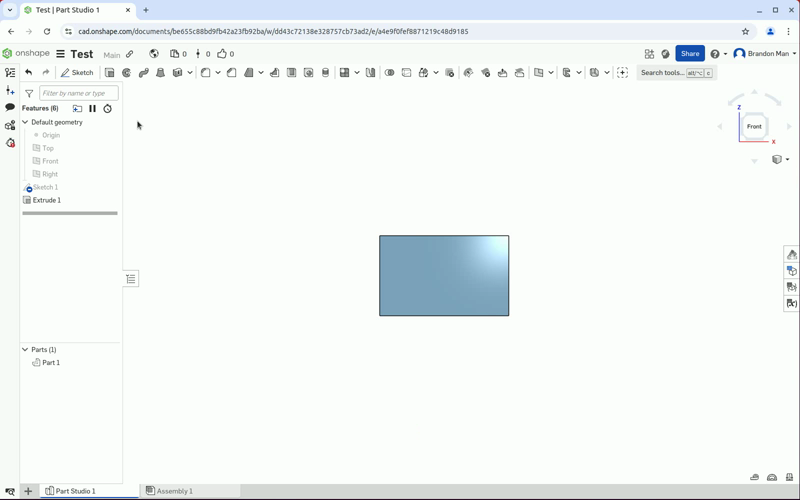
key(shift+h)
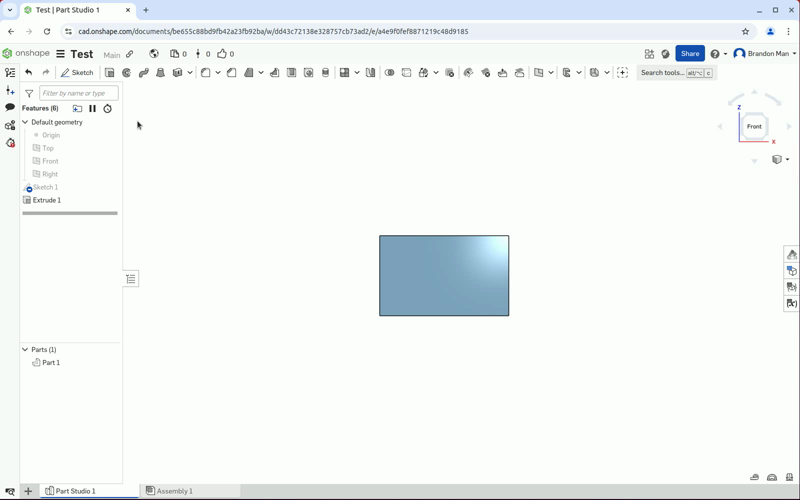
mouse_move(73, 189)
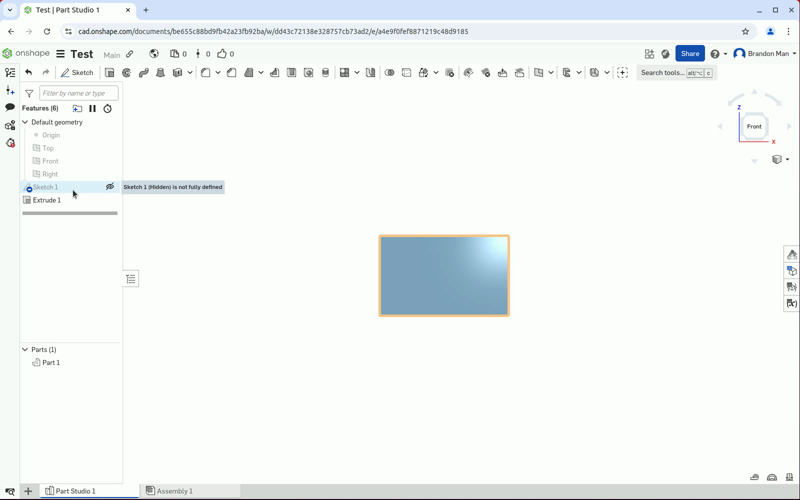
click(73, 189)
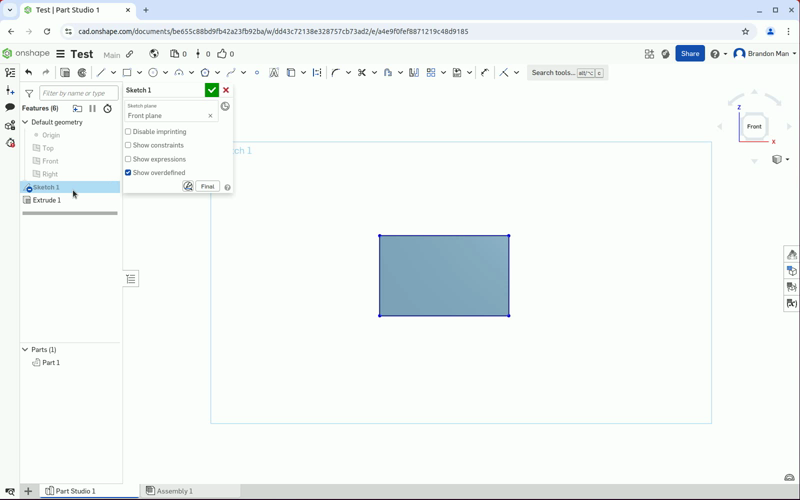
mouse_move(229, 92)
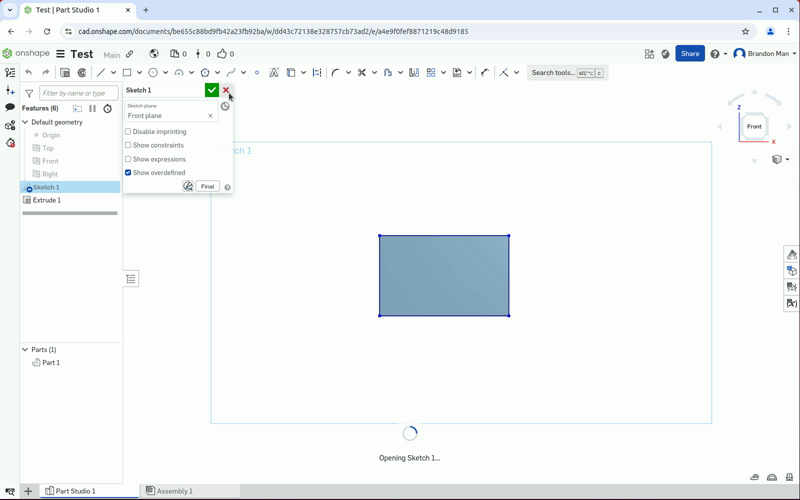
click(229, 92)
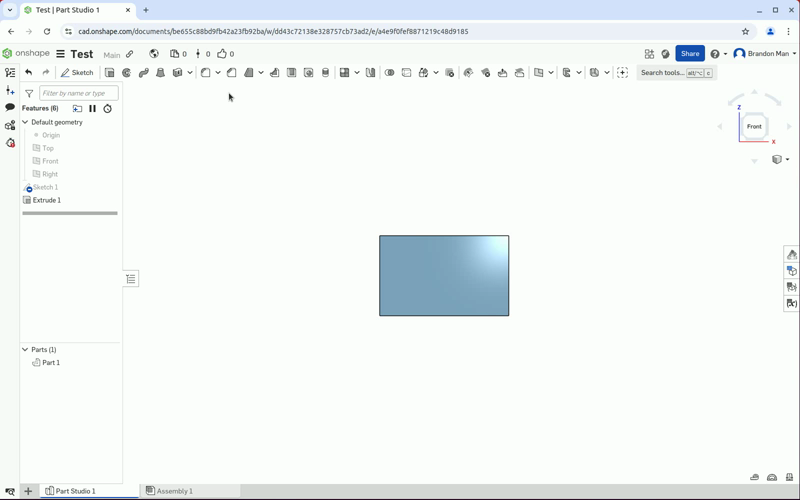
mouse_move(541, 75)
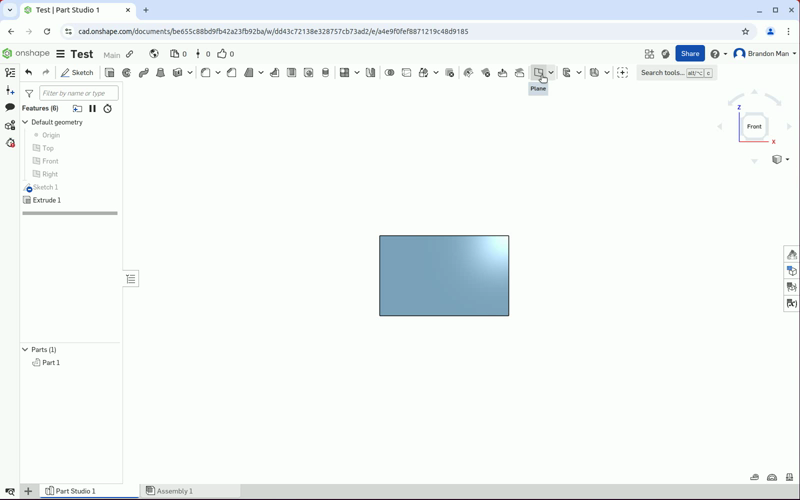
click(541, 75)
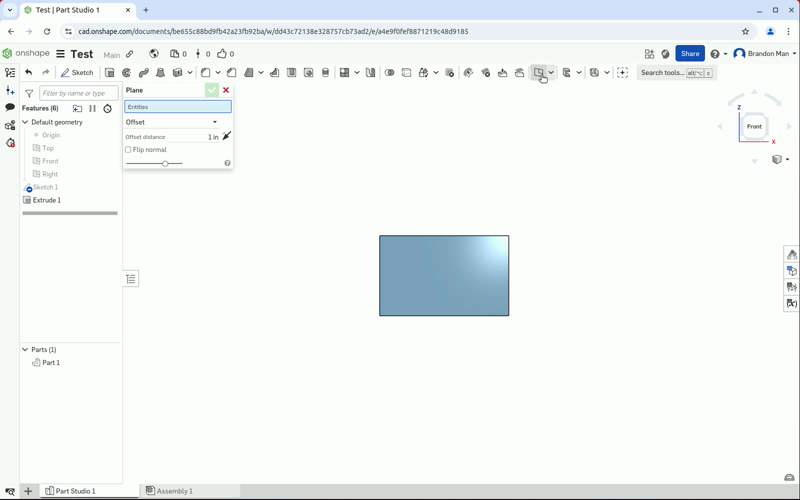
mouse_move(73, 163)
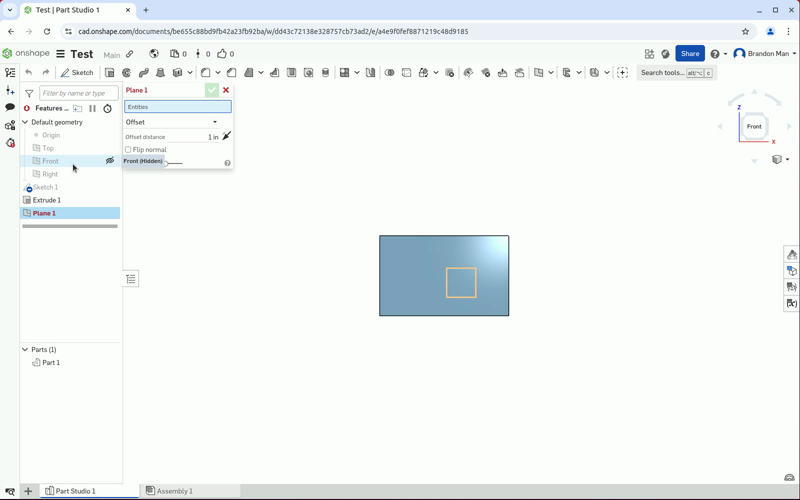
click(73, 163)
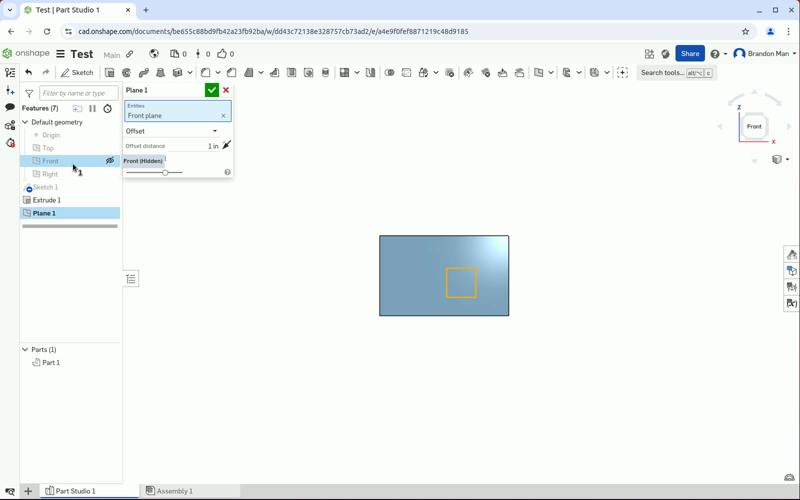
key(tab, 2)
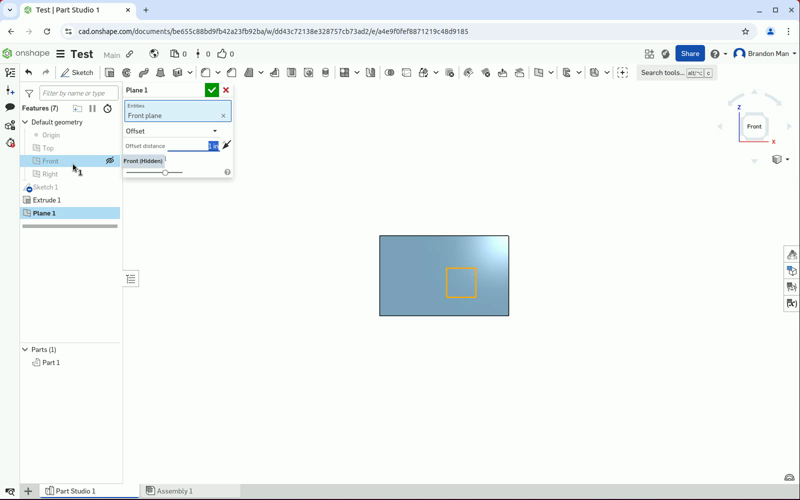
text(6.501)
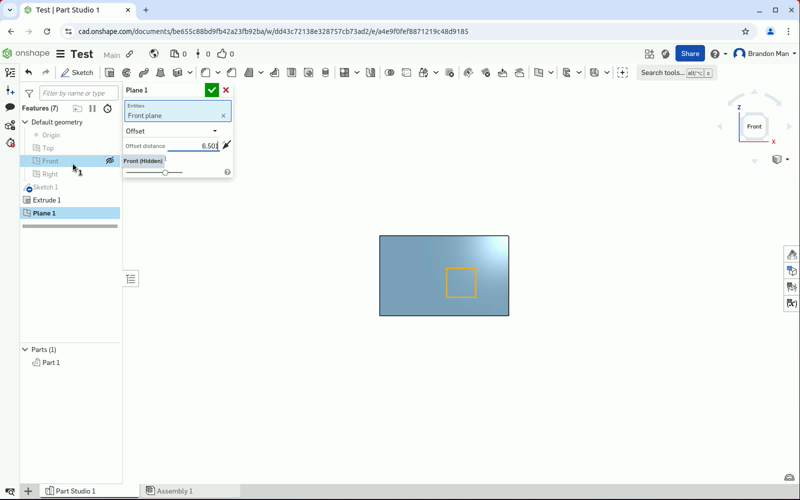
key(enter, 2)
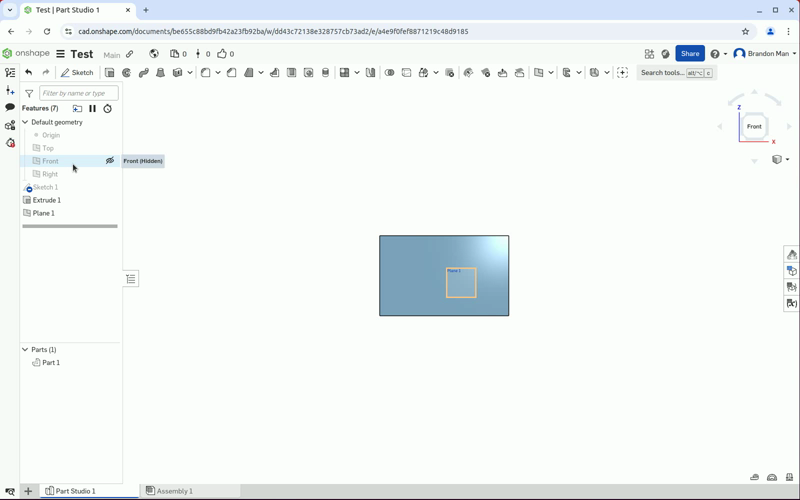
key(shift+s)
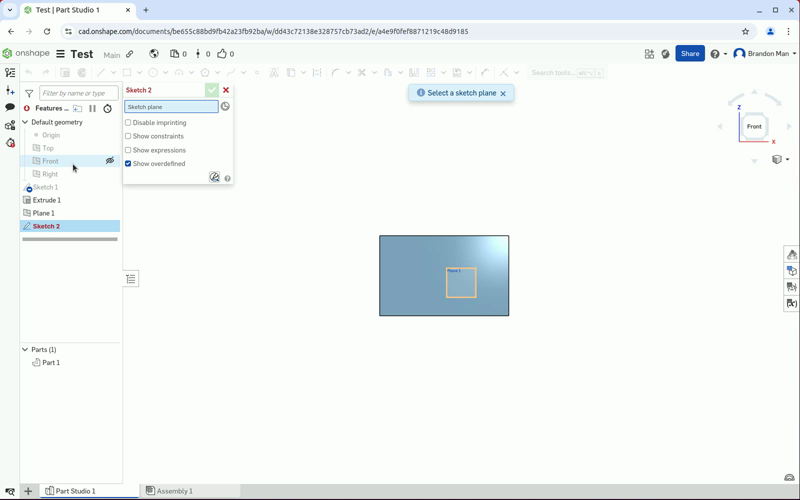
mouse_move(73, 215)
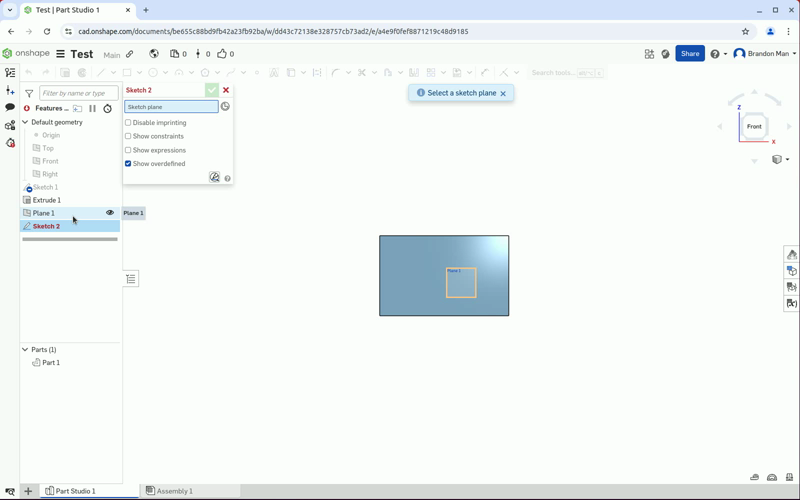
click(73, 215)
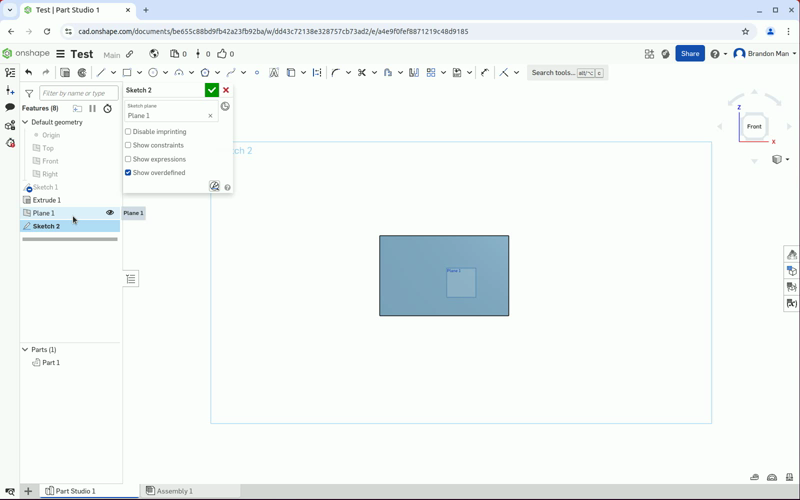
mouse_move(73, 352)
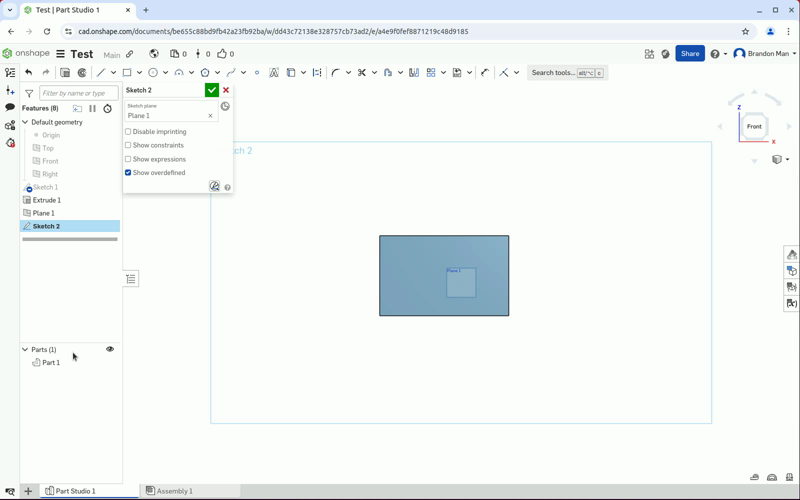
key(y)
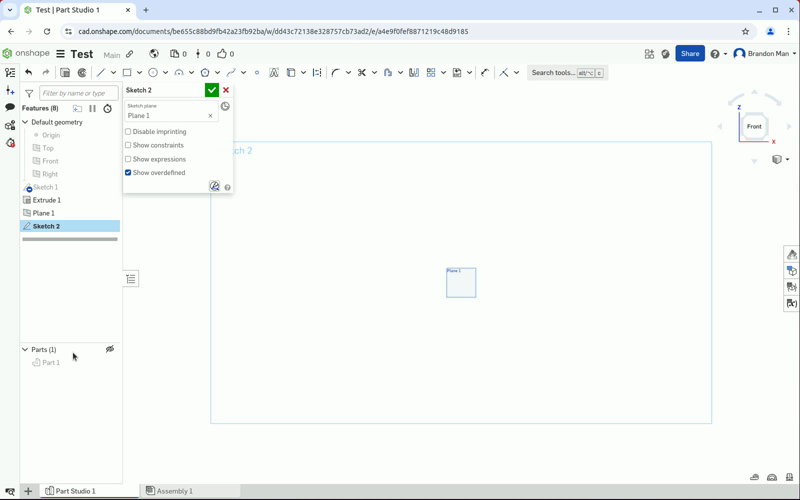
key(l)
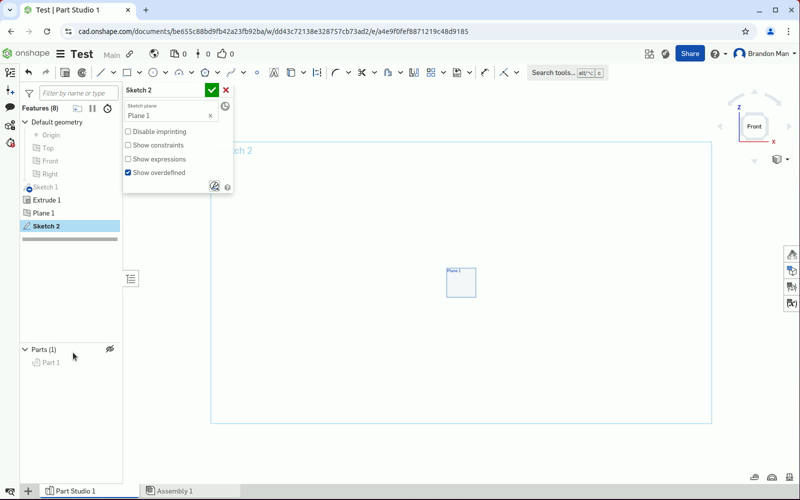
key_down(shift)
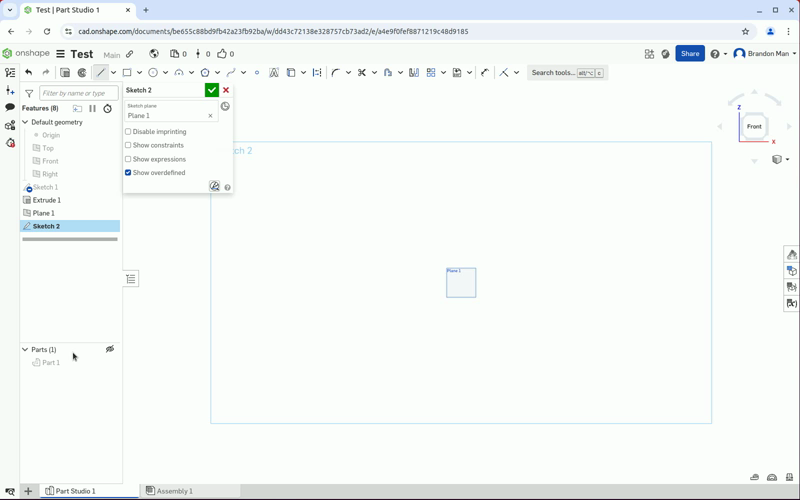
mouse_move(379, 284)
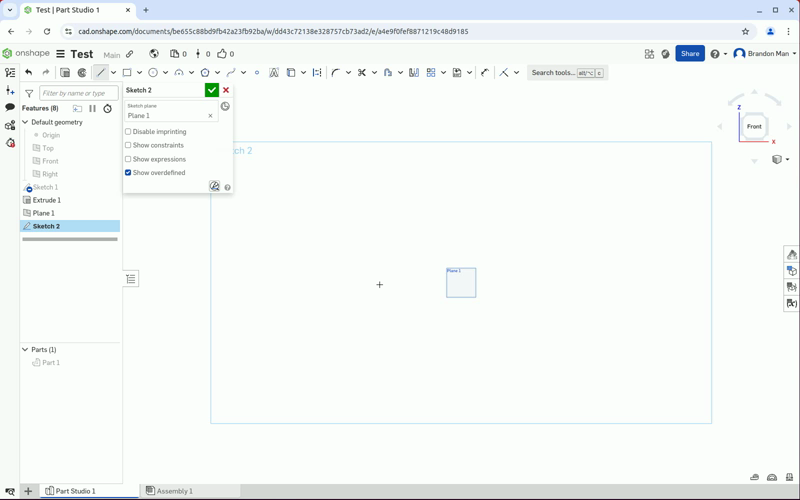
click(379, 284)
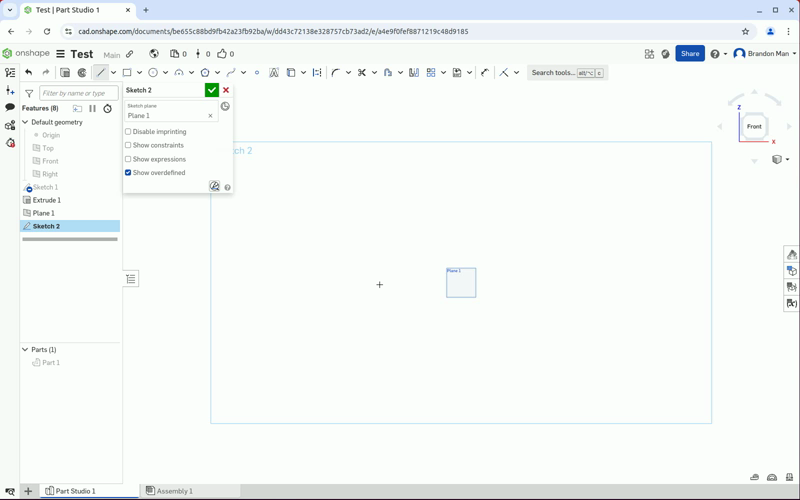
key_up(shift)
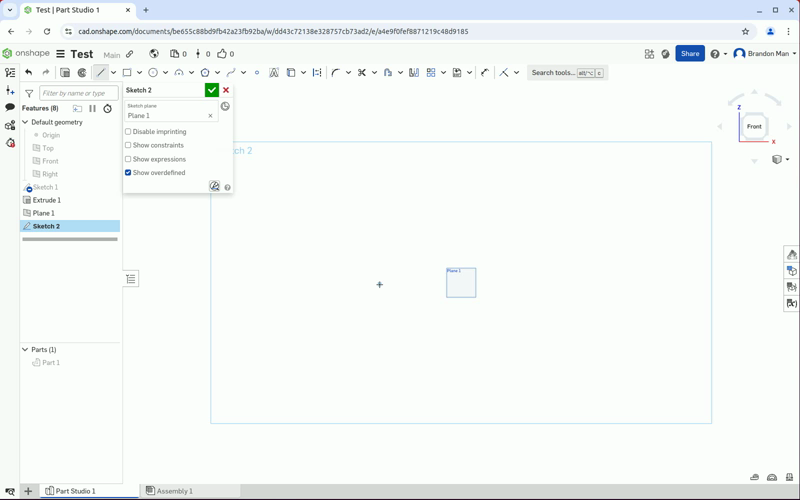
key_down(shift)
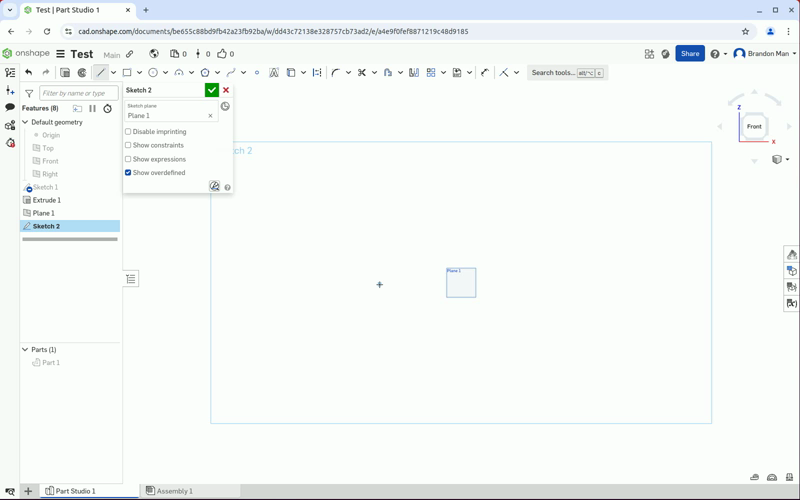
mouse_move(508, 284)
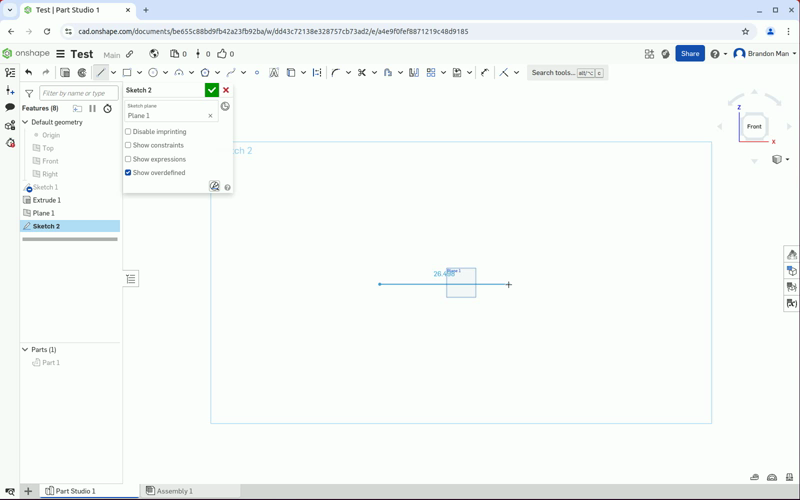
click(508, 284)
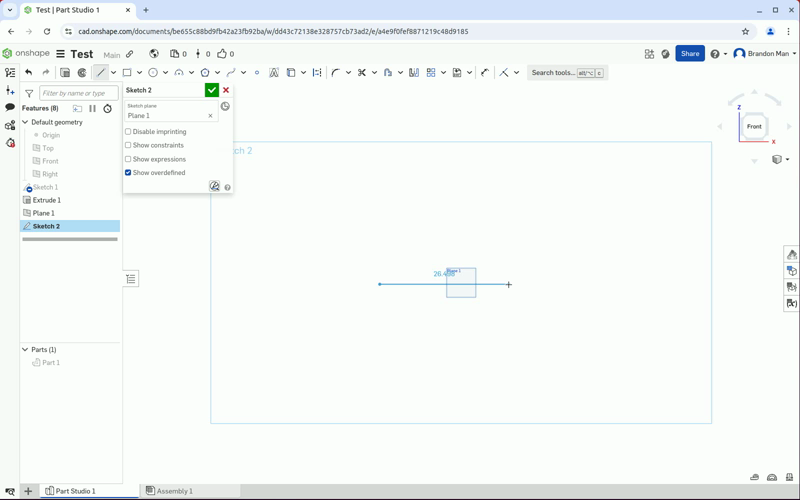
key_up(shift)
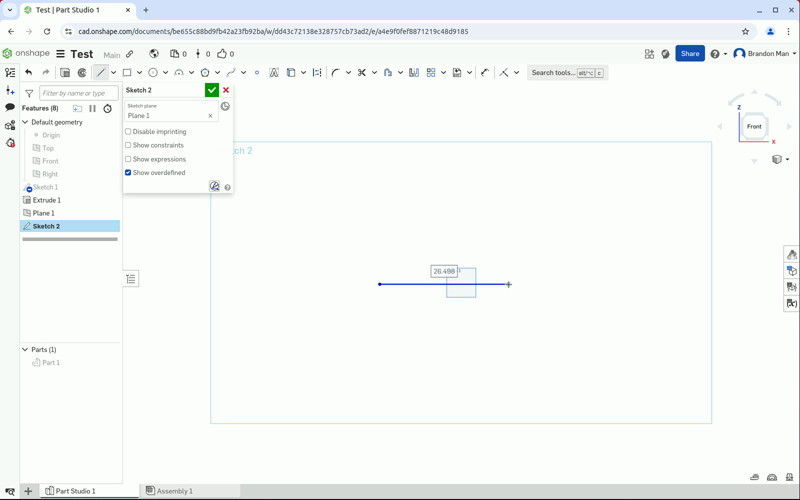
key_down(shift)
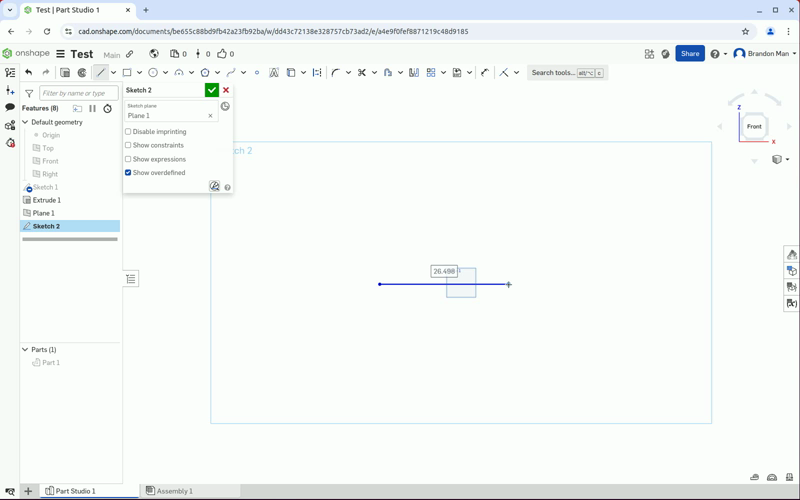
mouse_move(538, 284)
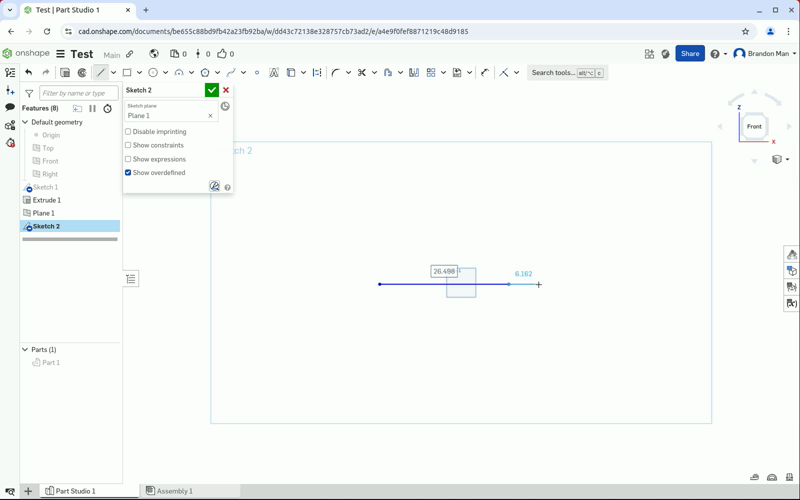
mouse_move(508, 235)
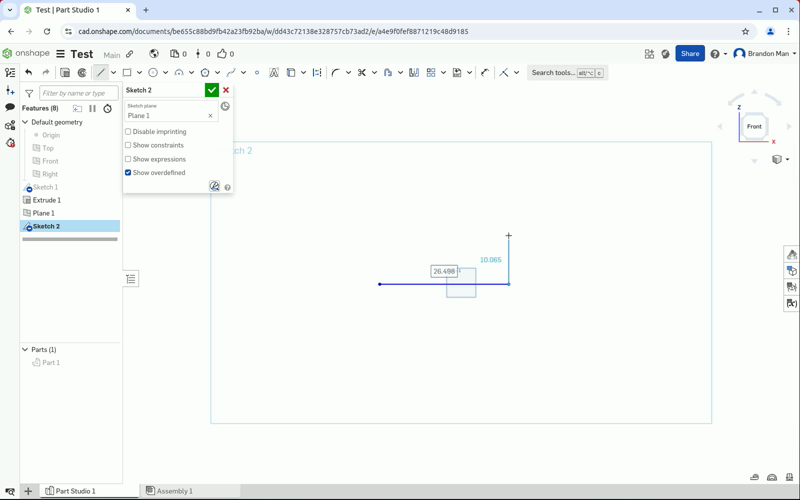
click(508, 235)
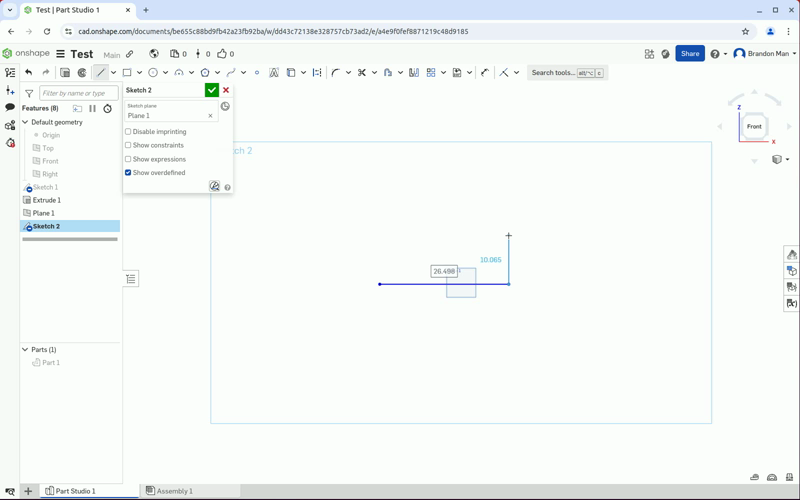
key_up(shift)
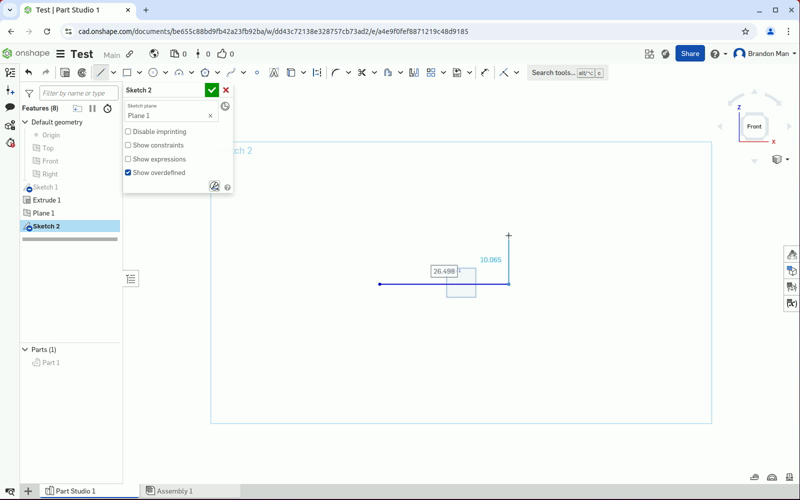
key_down(shift)
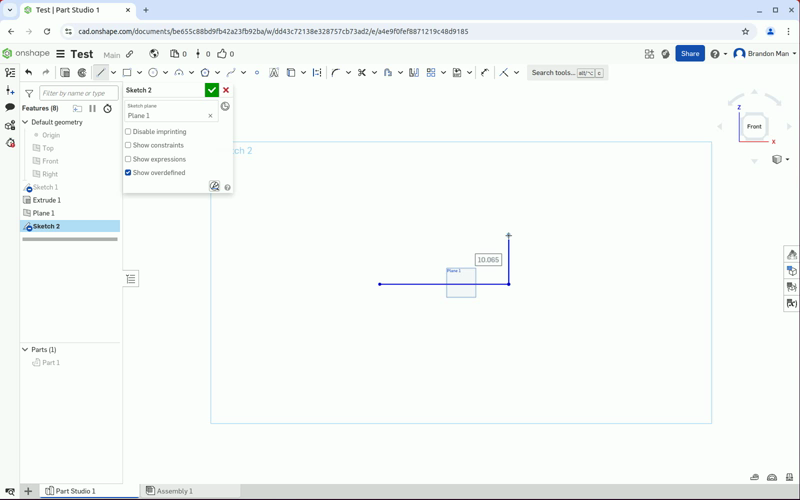
mouse_move(379, 235)
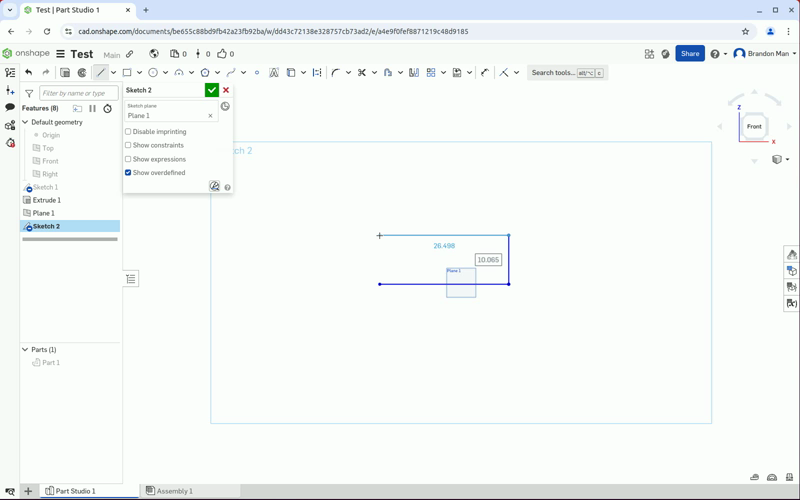
click(379, 235)
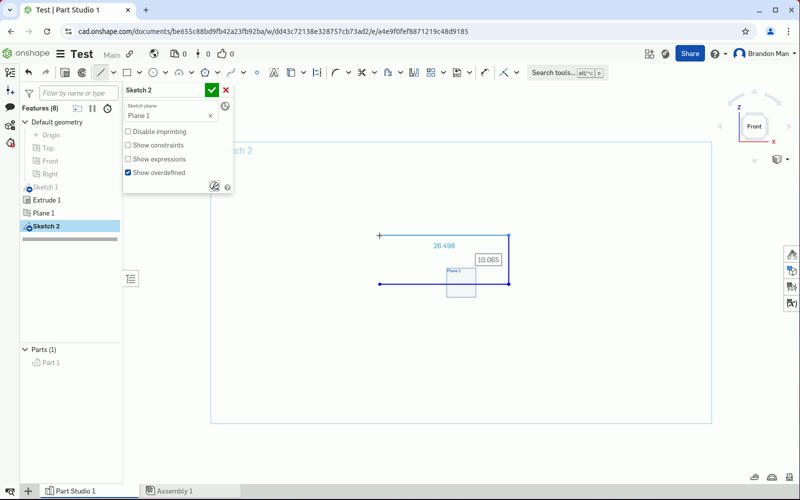
key_up(shift)
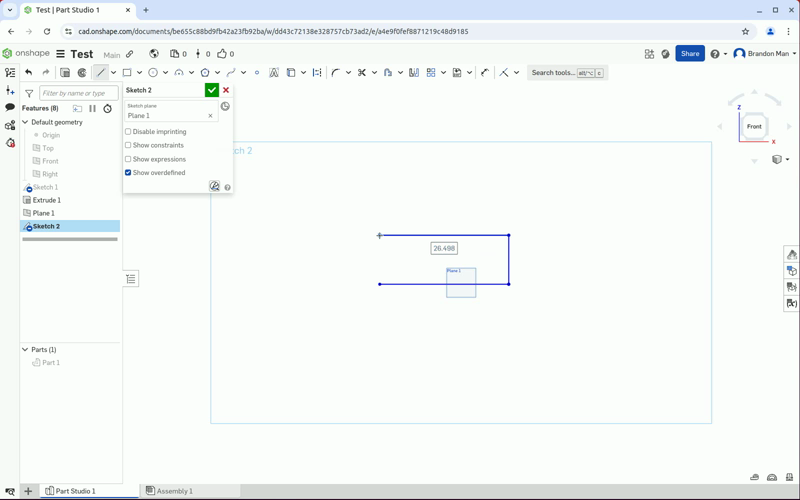
mouse_move(409, 235)
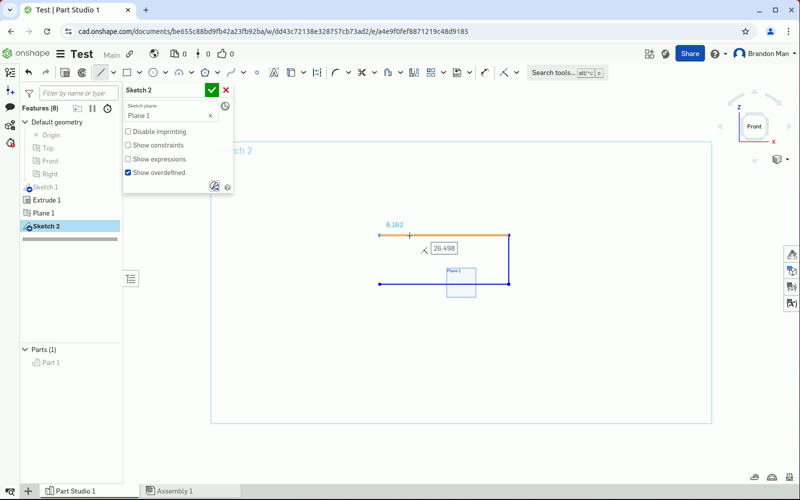
key_down(shift)
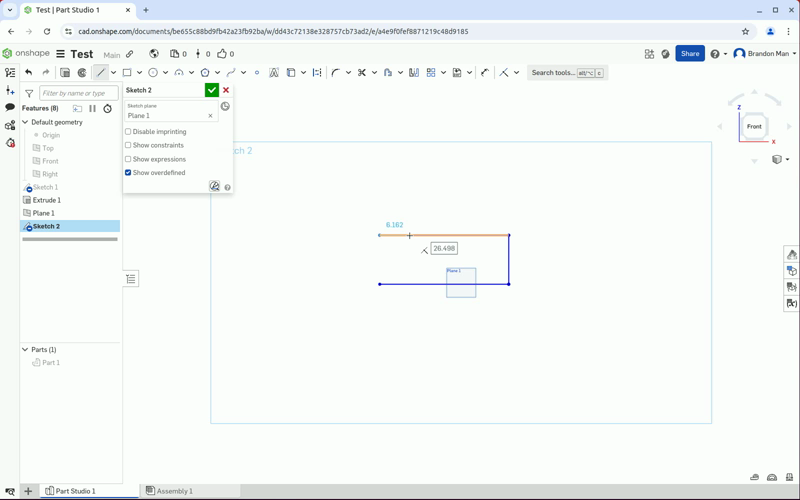
mouse_move(379, 284)
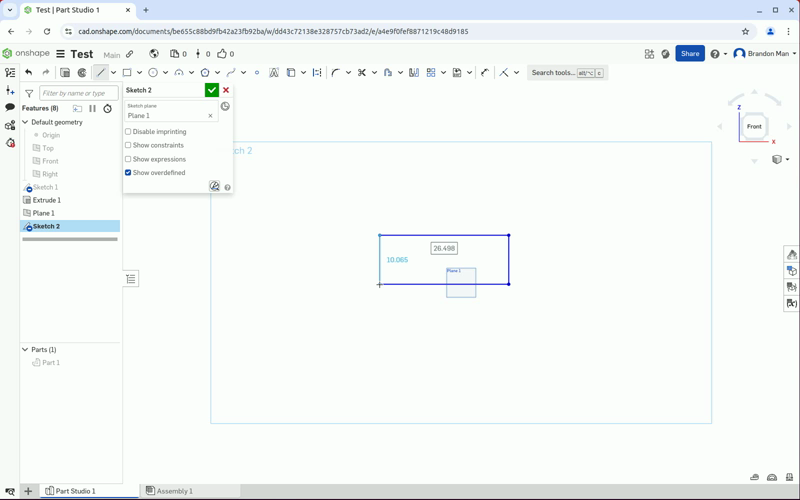
key_up(shift)
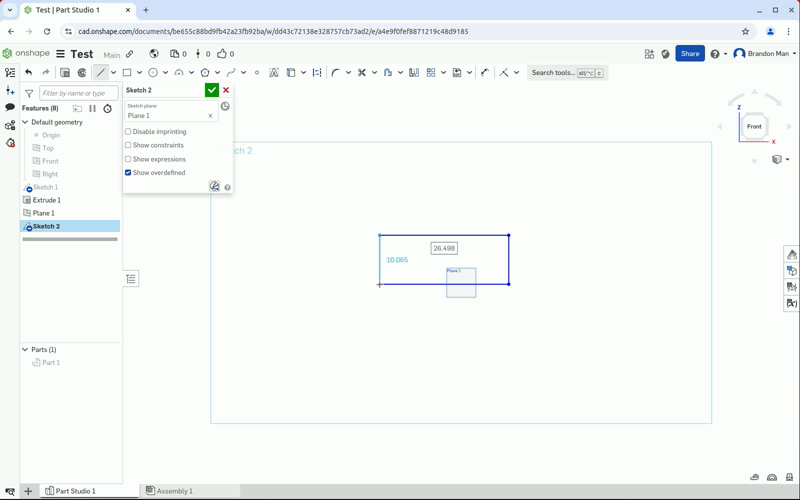
click(379, 284)
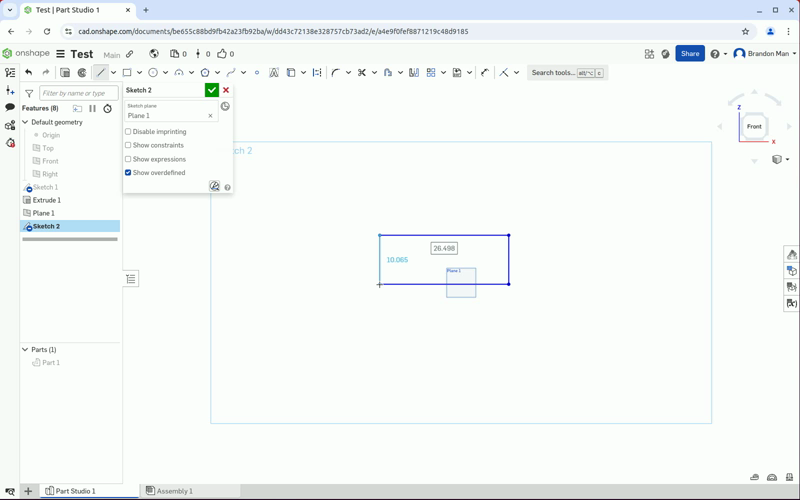
key(esc)
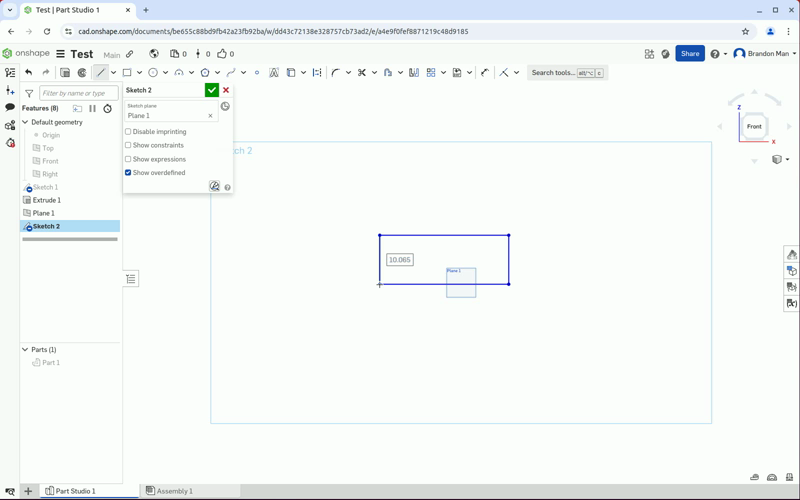
mouse_move(386, 245)
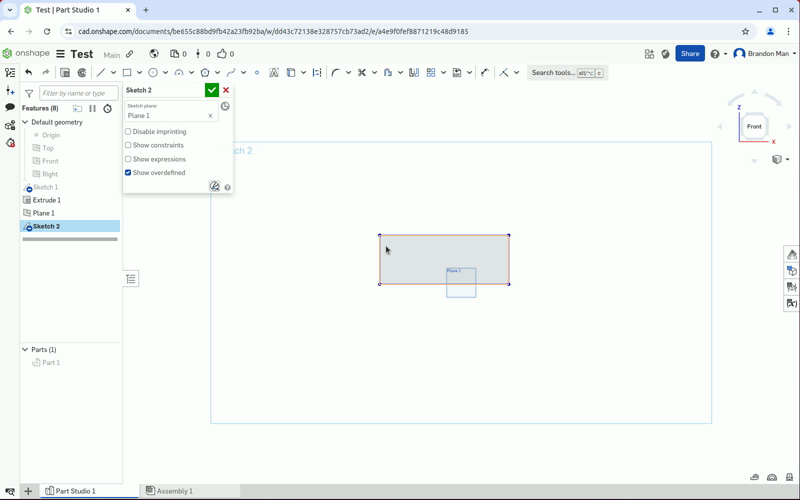
click(386, 245)
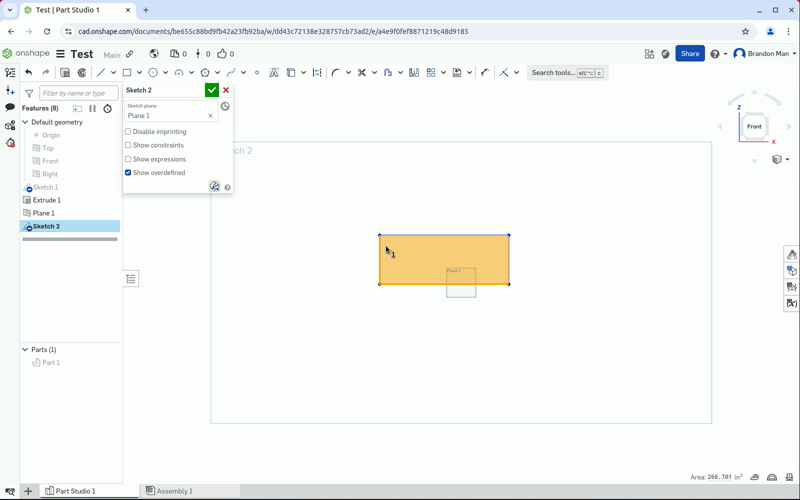
mouse_move(73, 352)
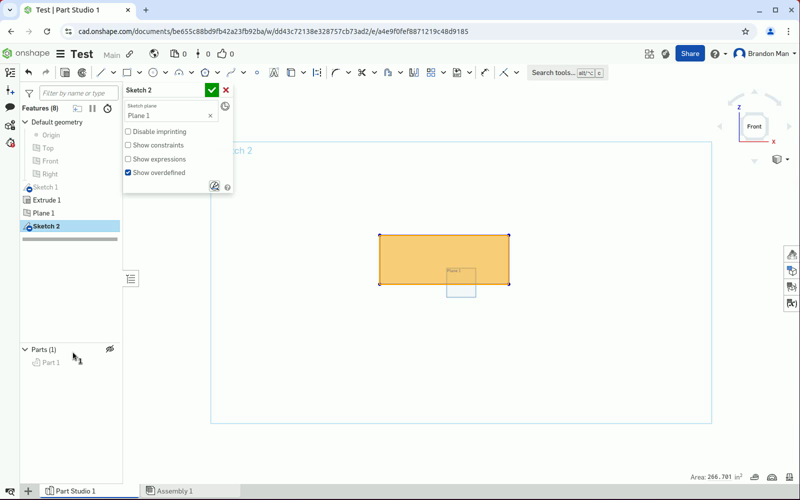
key(shift+y)
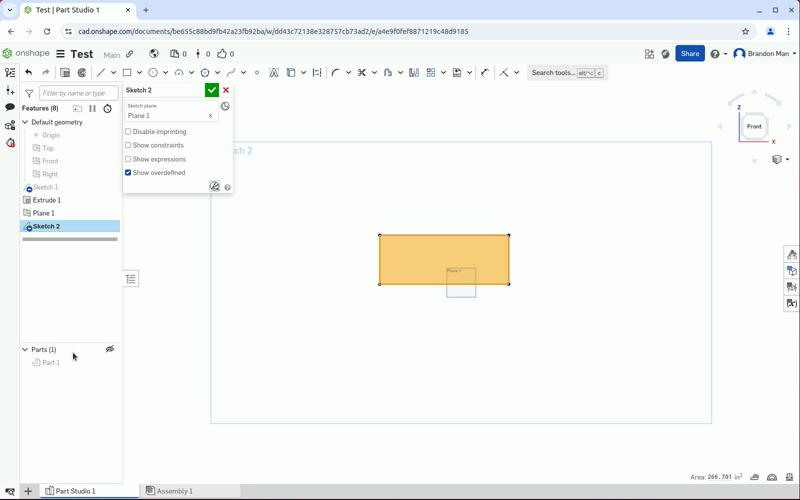
key(shift+e)
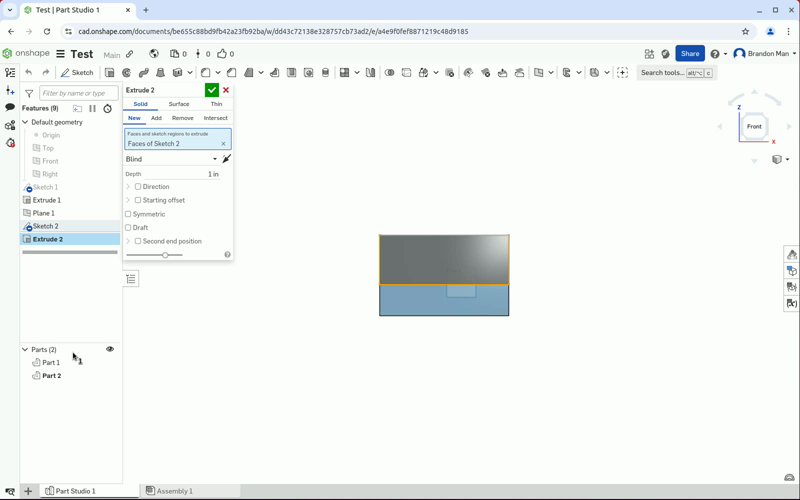
mouse_move(143, 106)
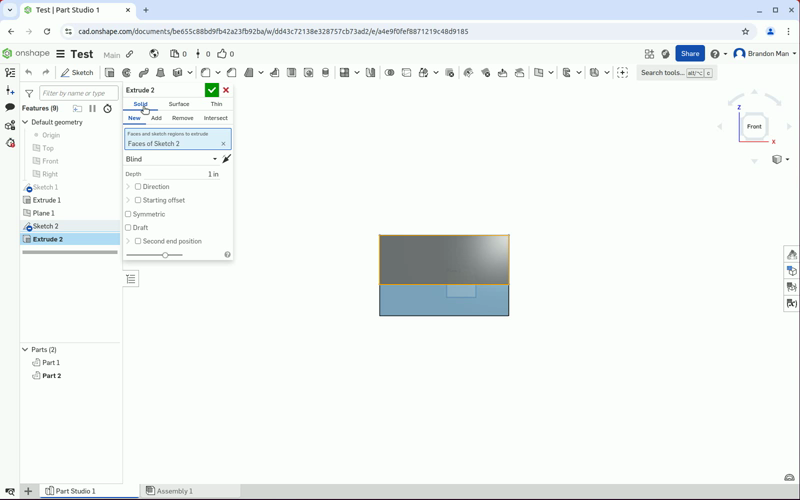
click(143, 106)
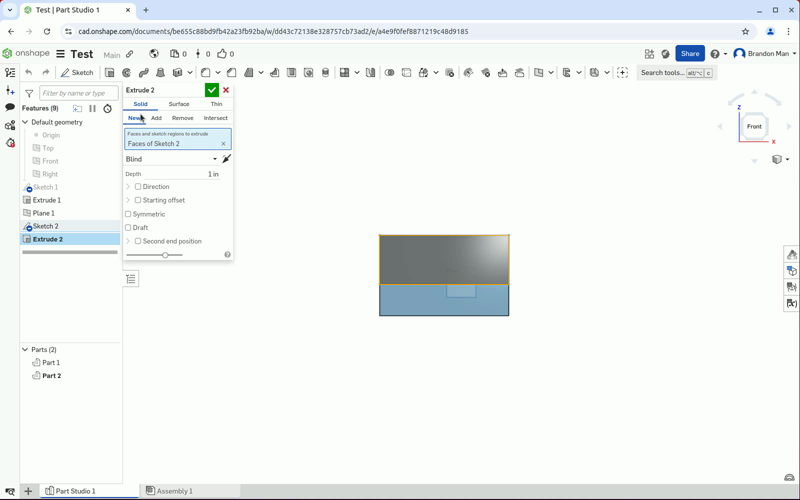
mouse_move(137, 120)
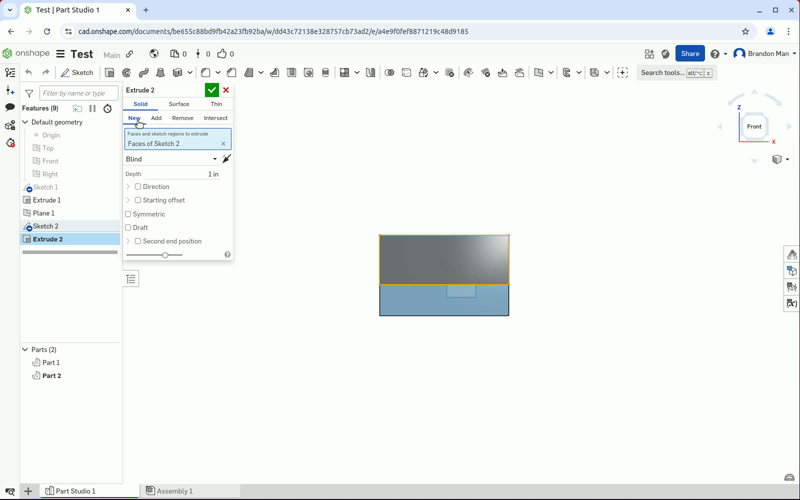
click(137, 120)
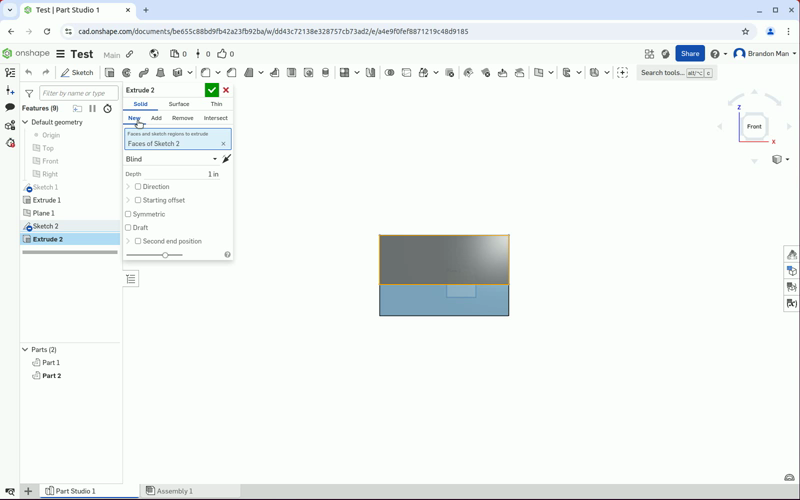
key(tab, 4)
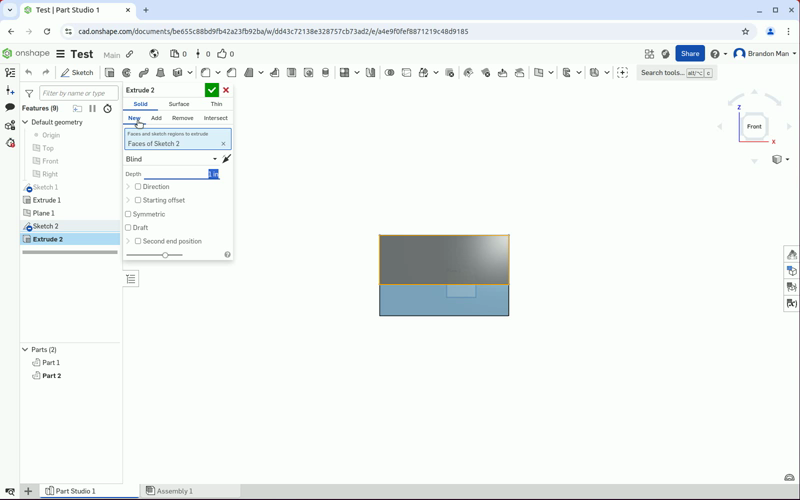
text(3.37)
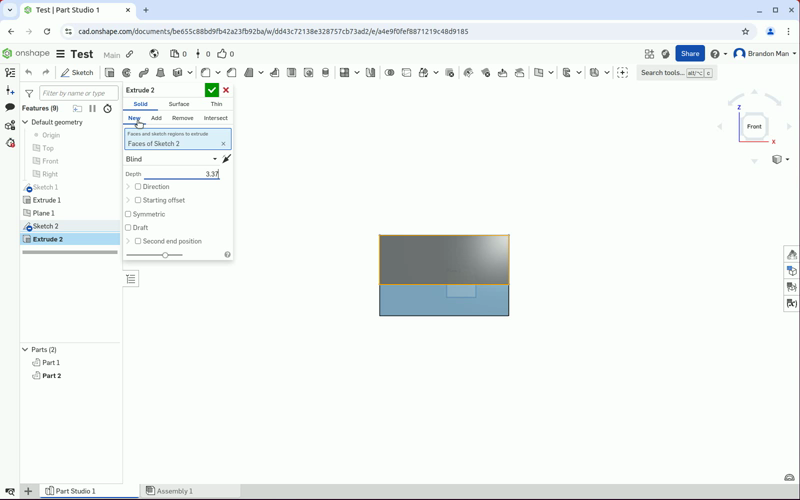
key(enter)
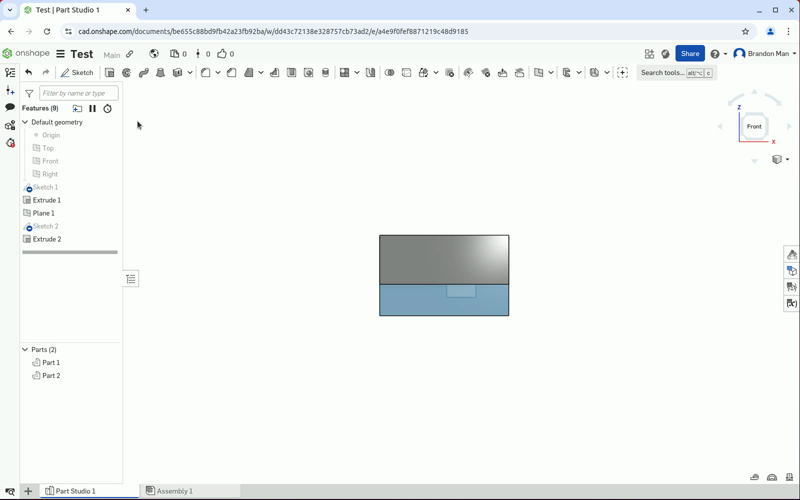
key(shift+h)
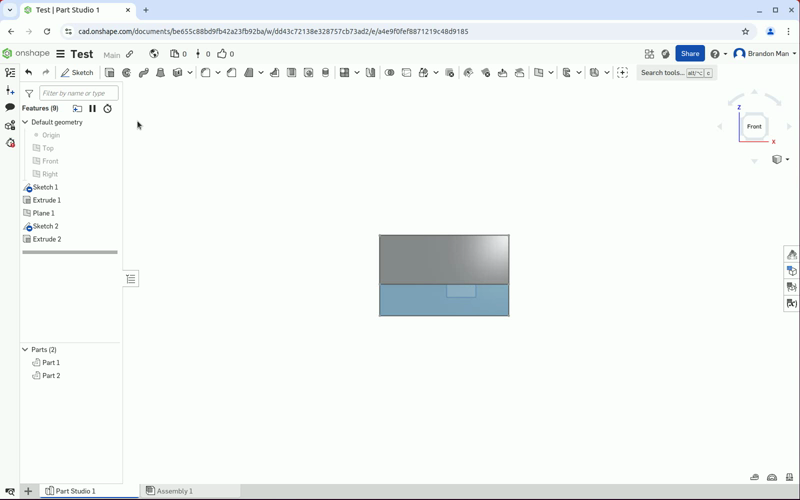
key(shift+h)
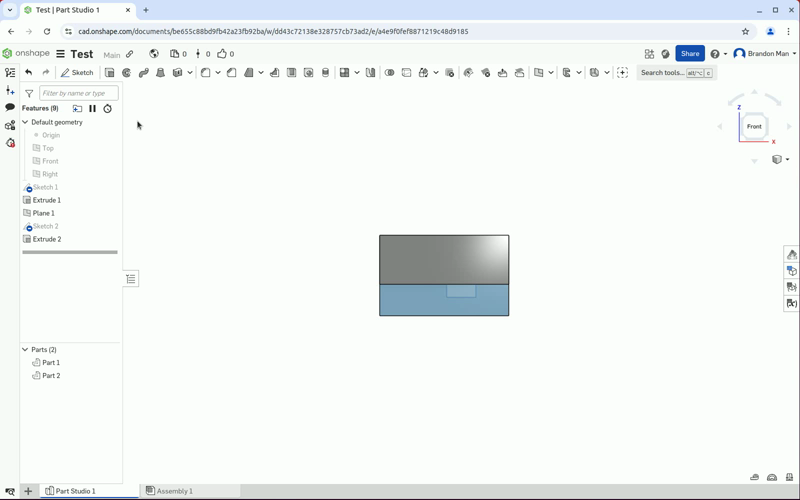
mouse_move(73, 189)
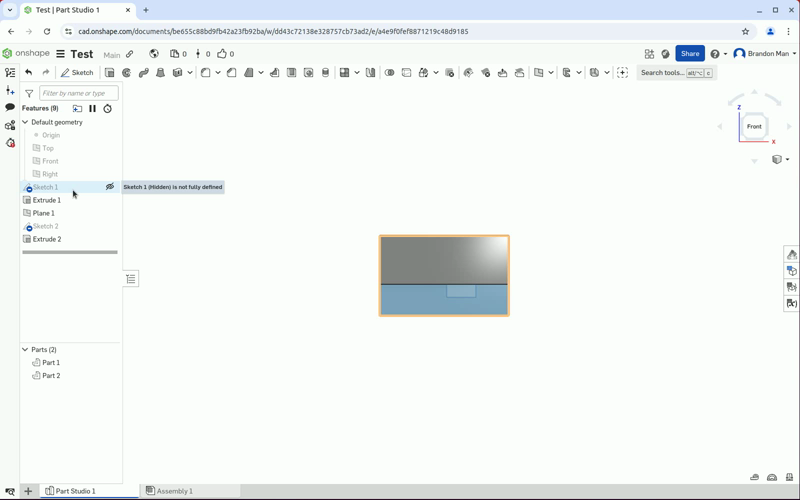
click(73, 189)
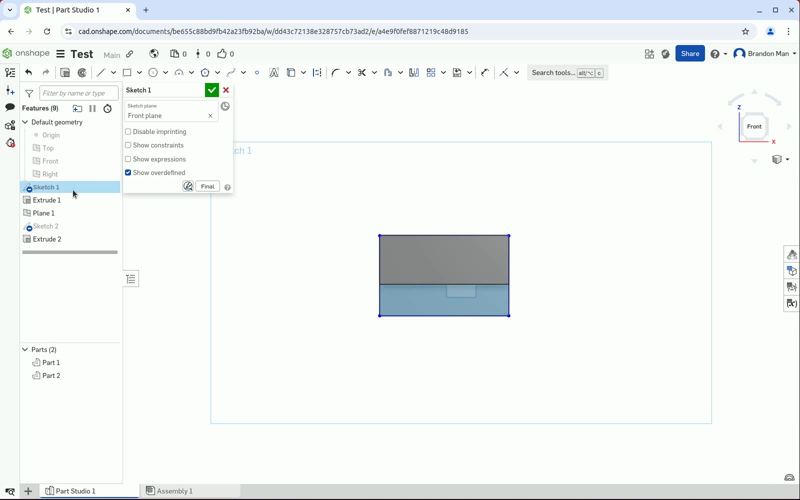
mouse_move(229, 92)
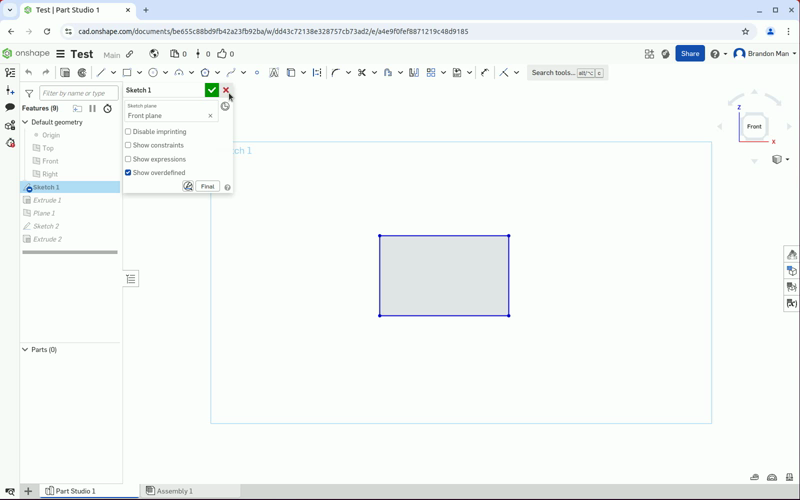
click(229, 92)
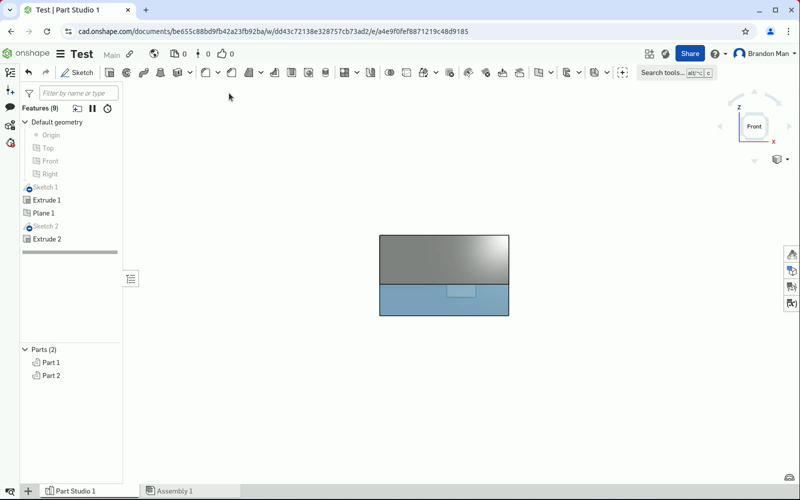
mouse_move(541, 75)
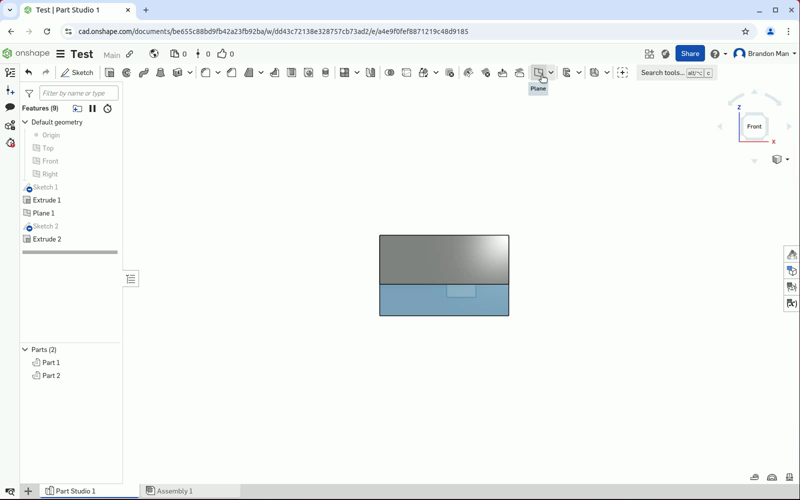
click(541, 75)
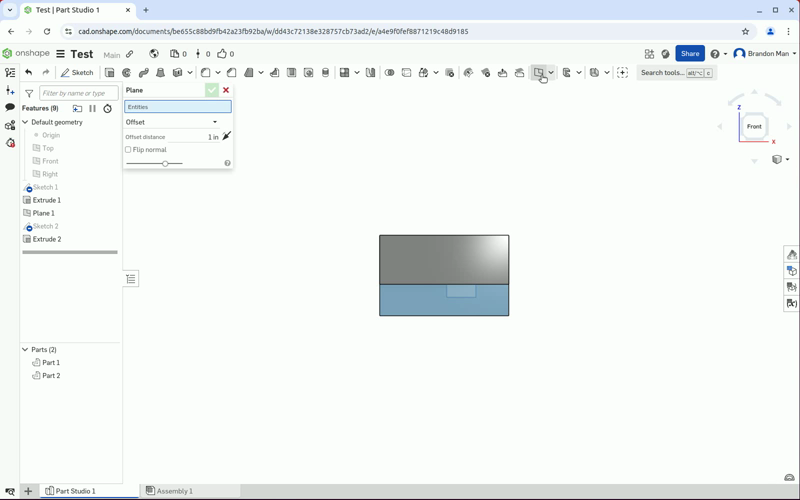
mouse_move(73, 163)
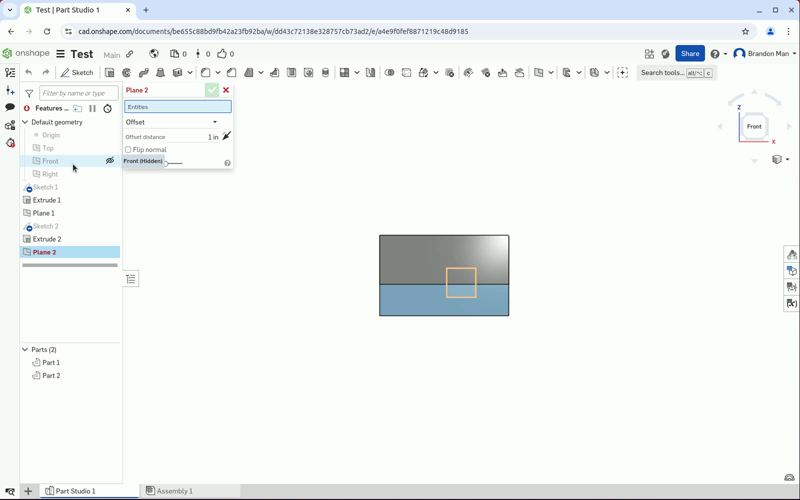
click(73, 163)
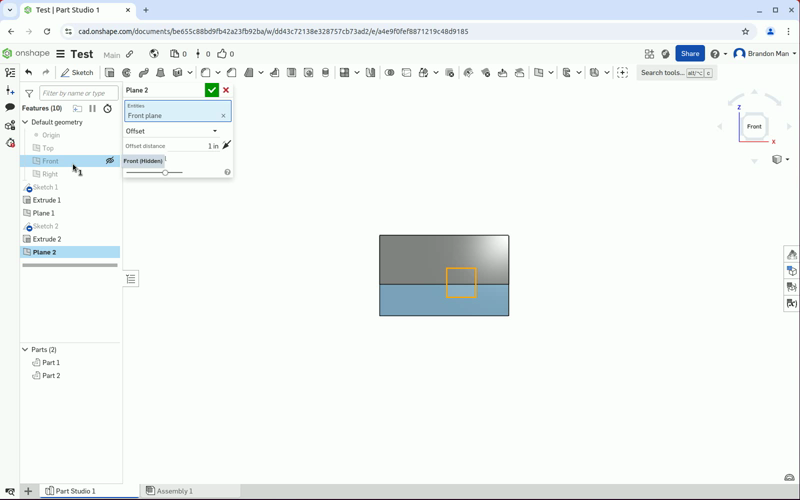
key(tab, 2)
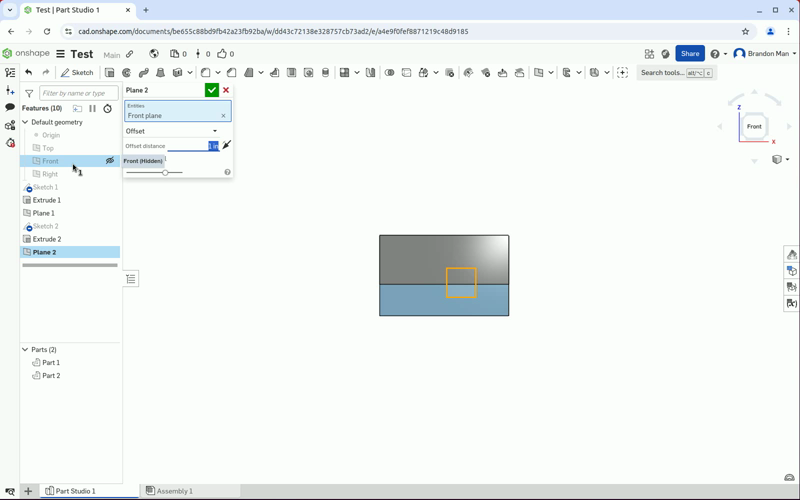
text(9.86)
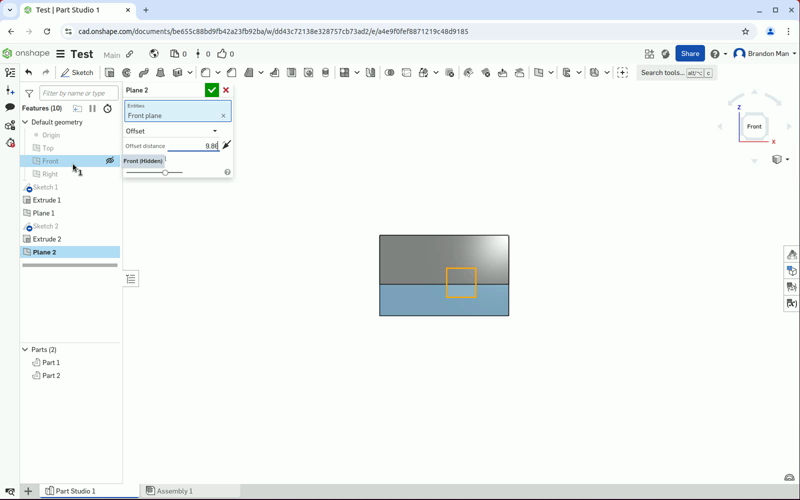
key(enter, 2)
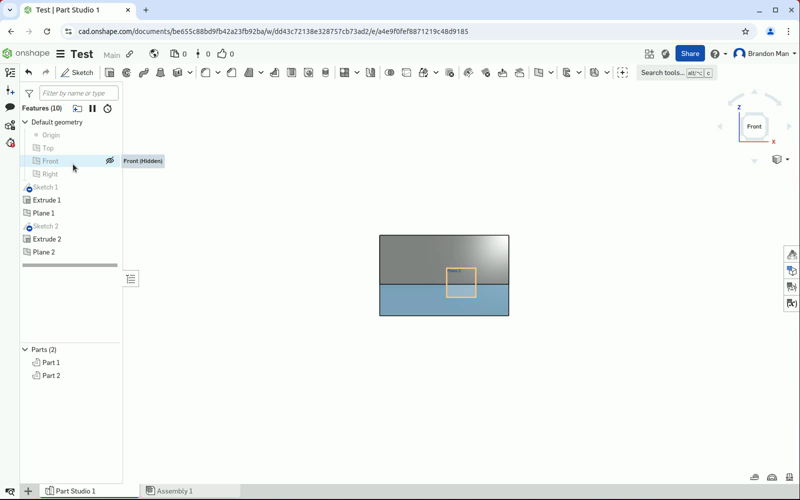
key(shift+s)
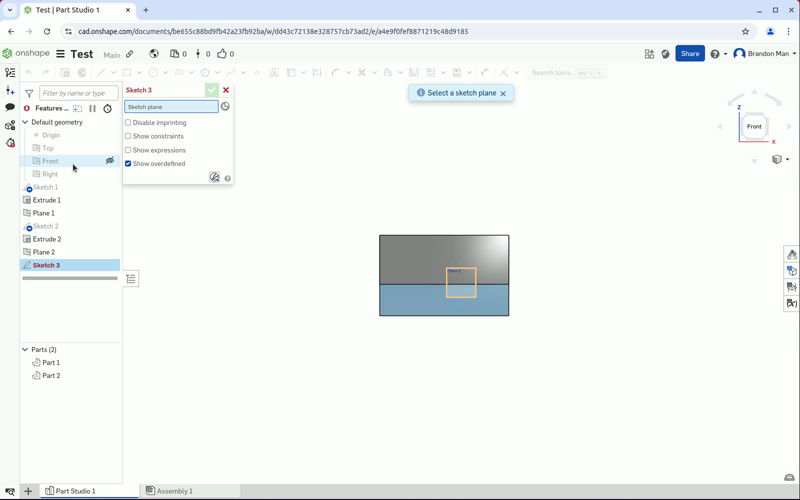
mouse_move(73, 254)
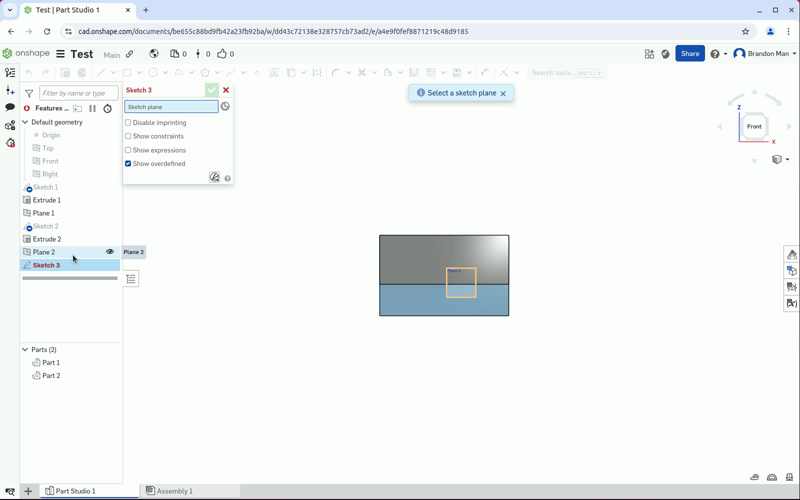
click(73, 254)
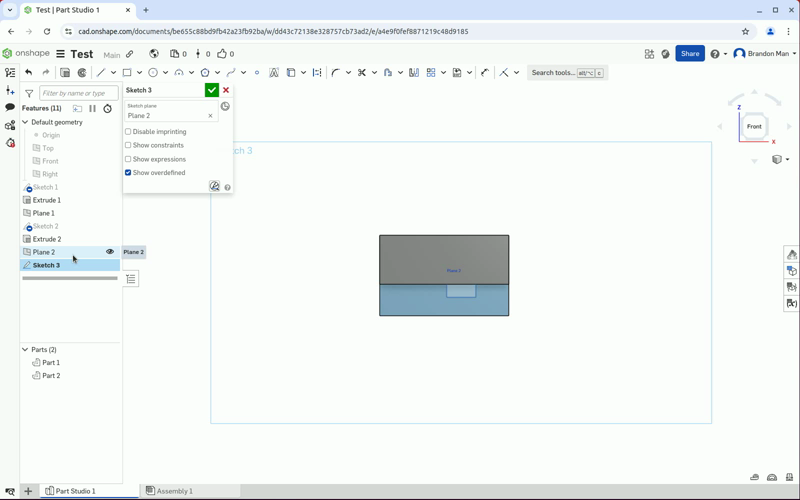
mouse_move(73, 352)
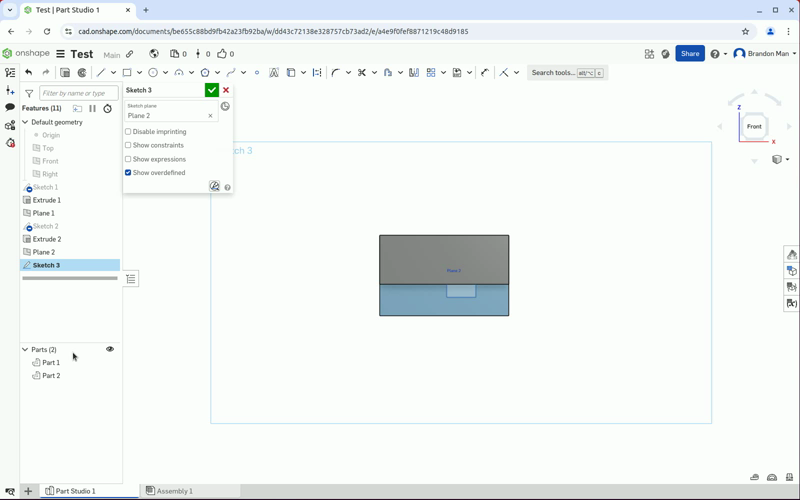
key(y)
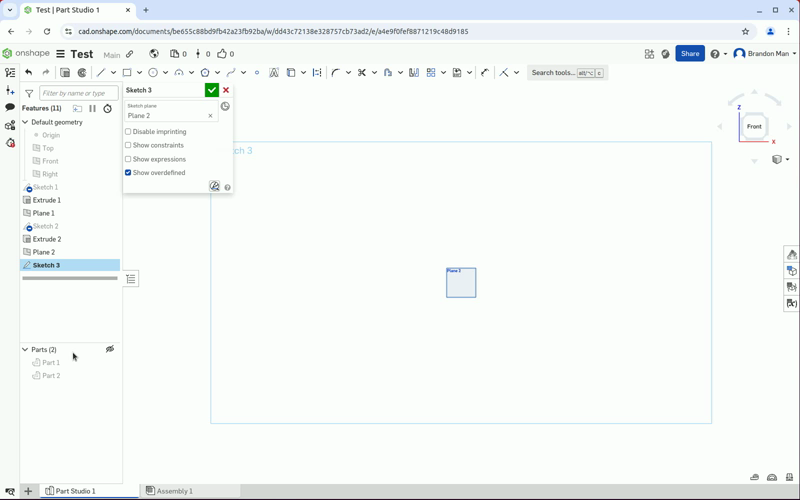
key(l)
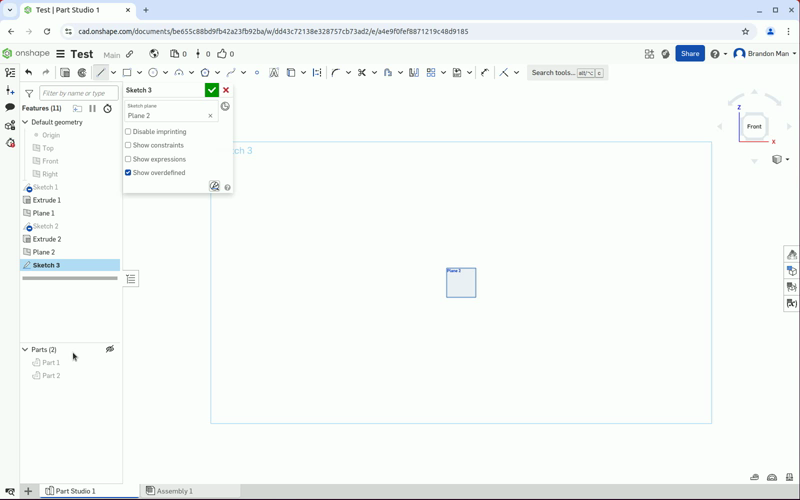
key_down(shift)
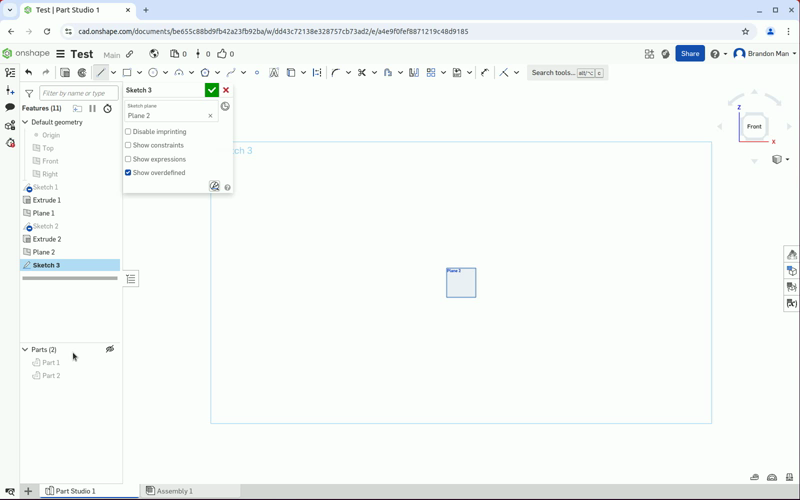
mouse_move(379, 284)
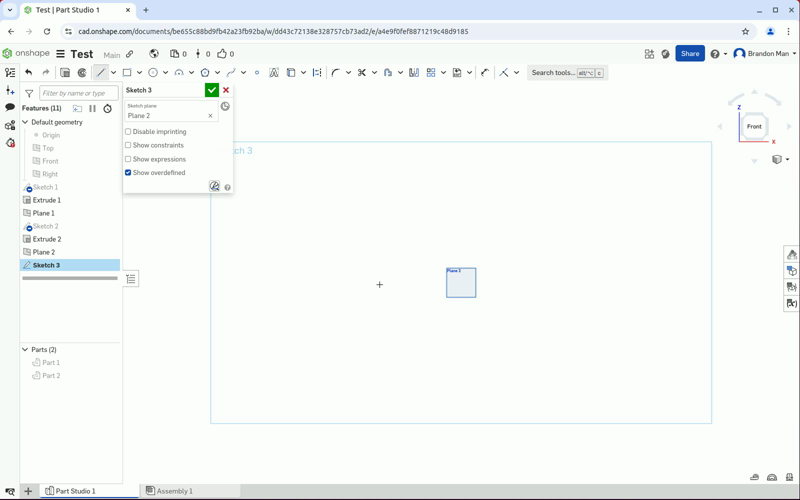
click(379, 284)
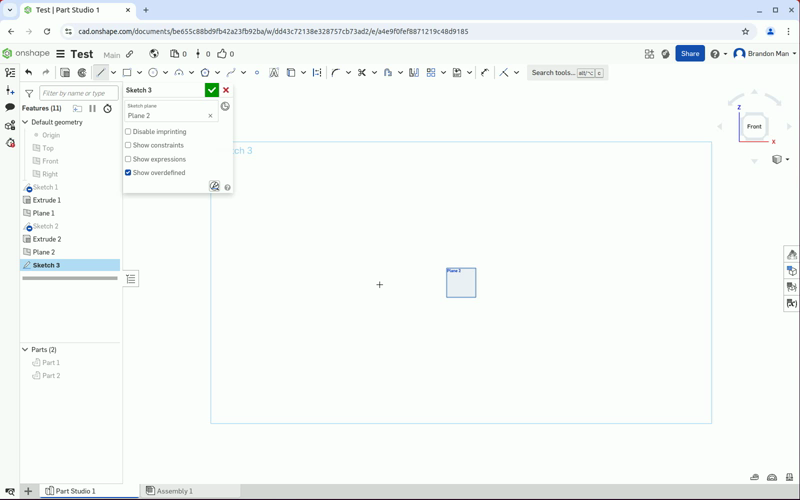
key_up(shift)
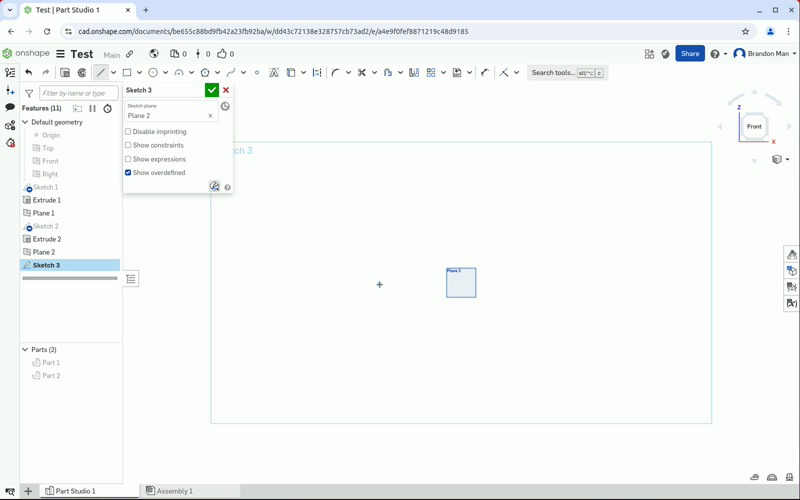
key_down(shift)
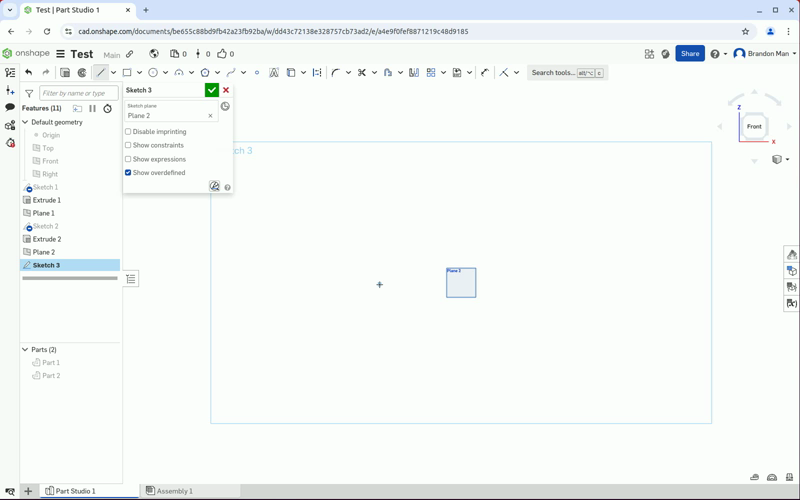
mouse_move(409, 284)
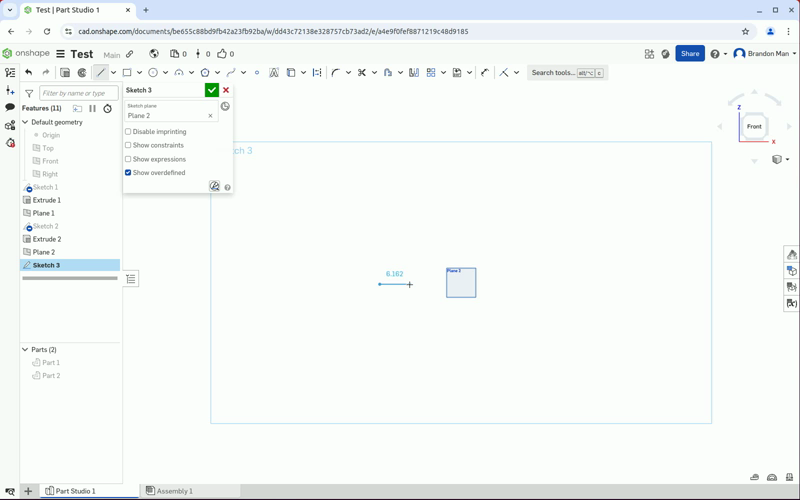
mouse_move(412, 284)
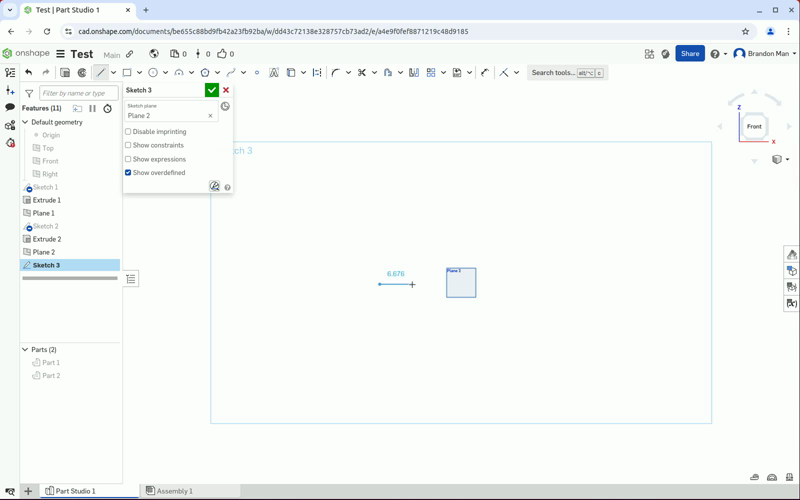
click(412, 284)
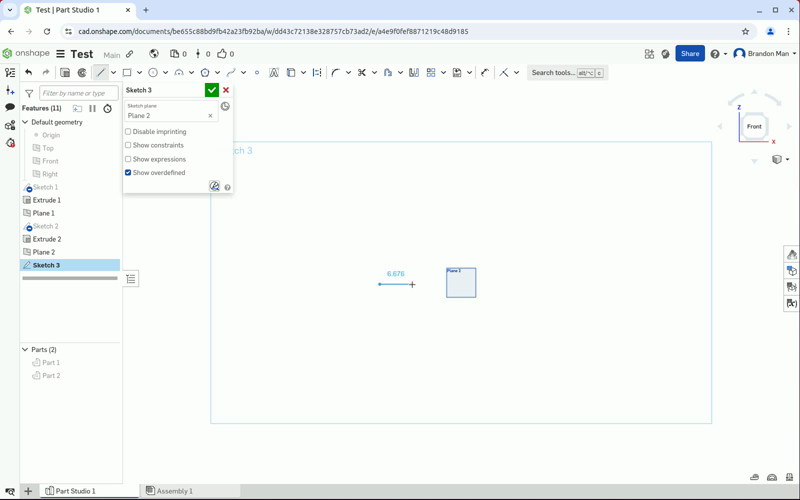
key_up(shift)
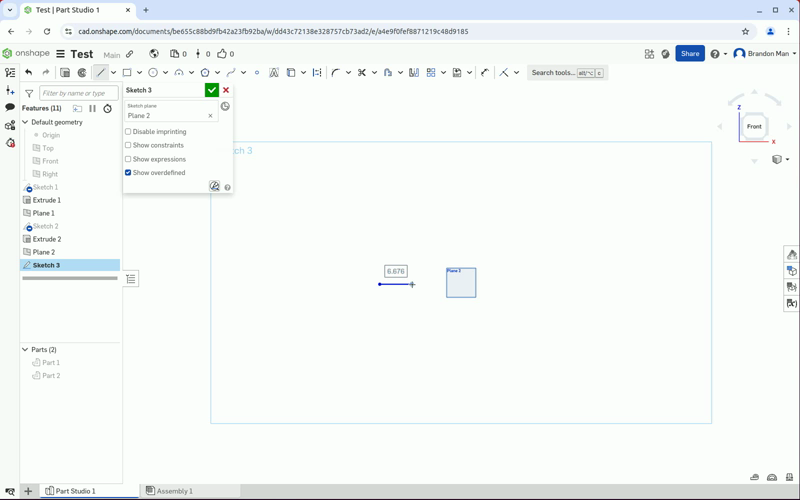
key_down(shift)
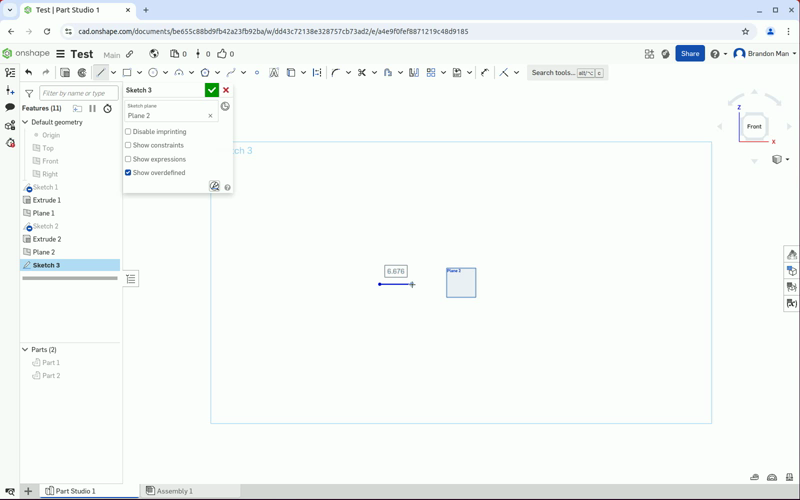
mouse_move(442, 284)
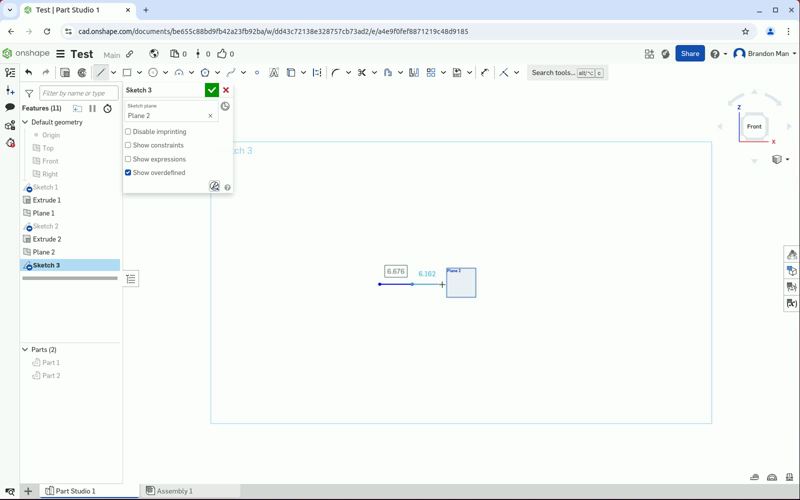
mouse_move(412, 267)
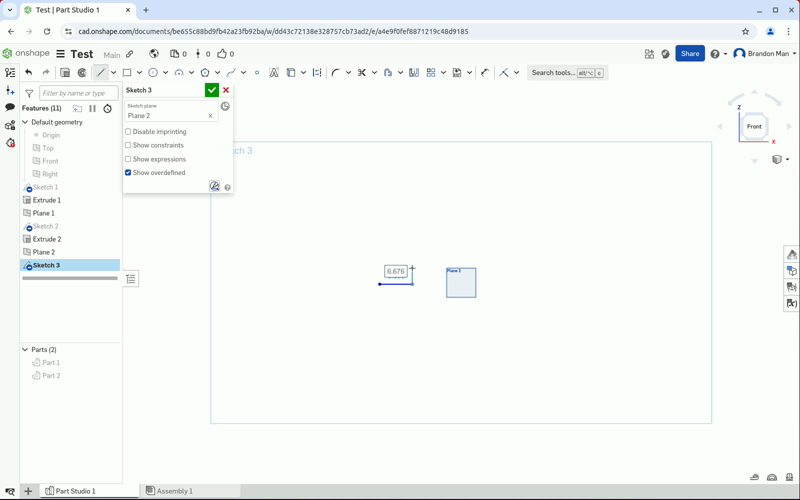
click(412, 267)
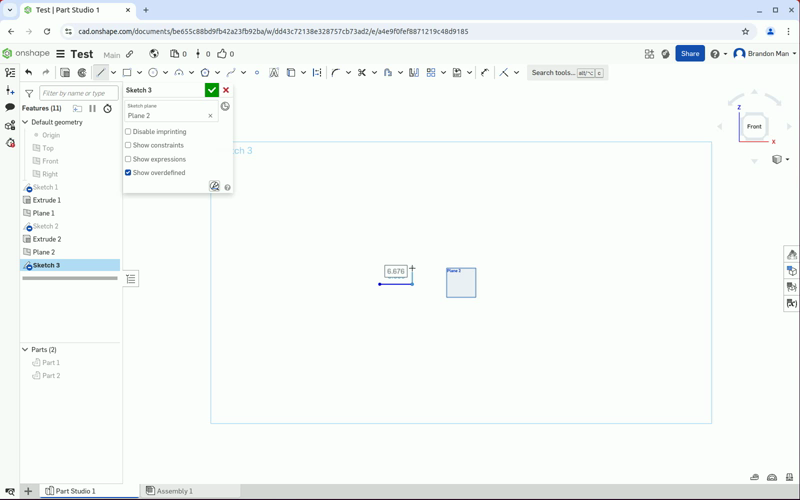
key_up(shift)
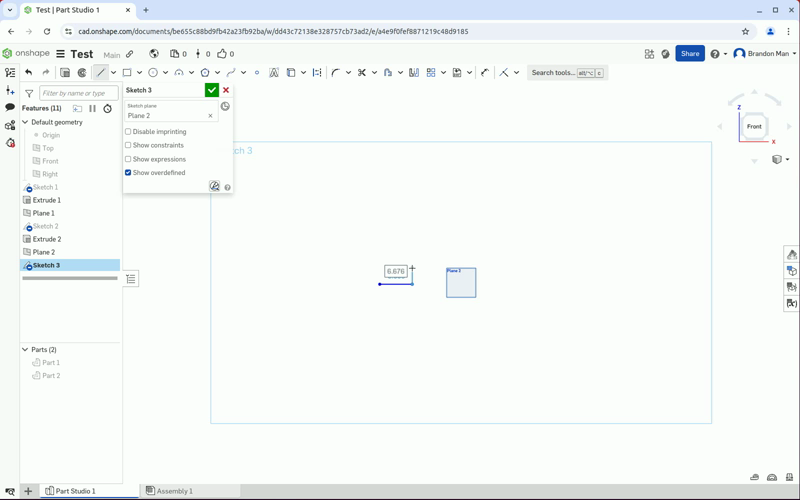
key_down(shift)
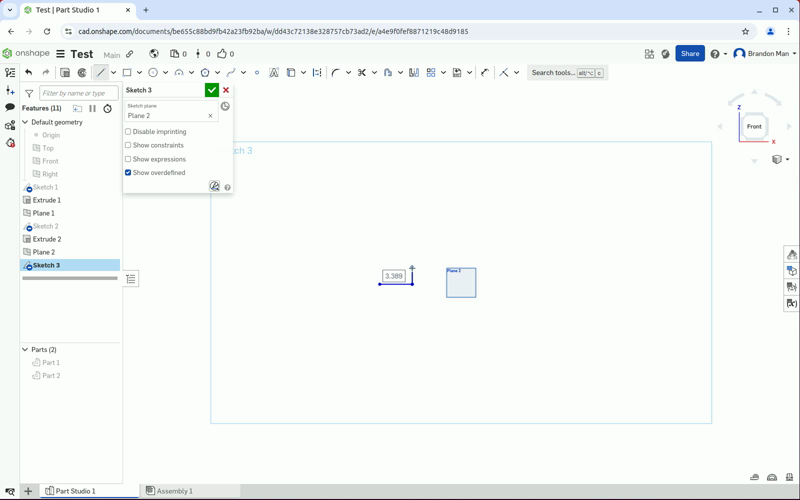
mouse_move(476, 267)
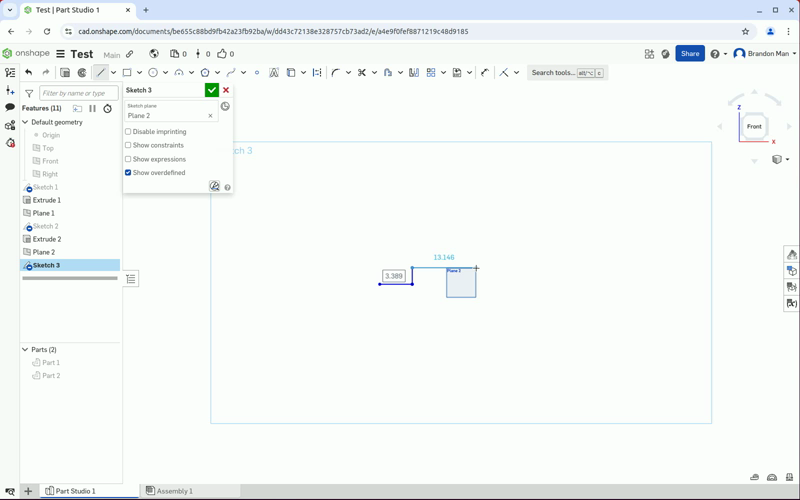
click(476, 267)
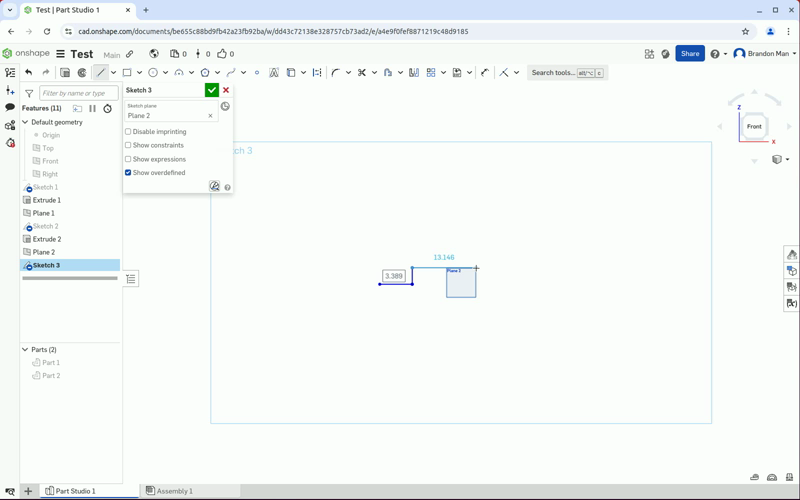
key_up(shift)
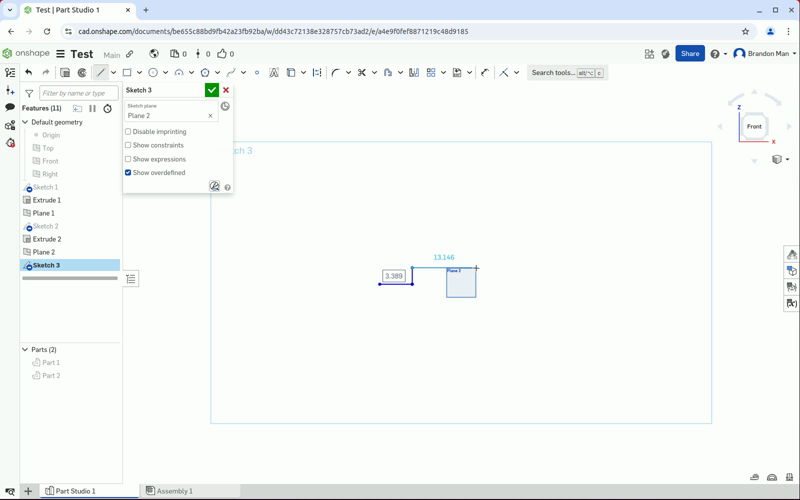
key_down(shift)
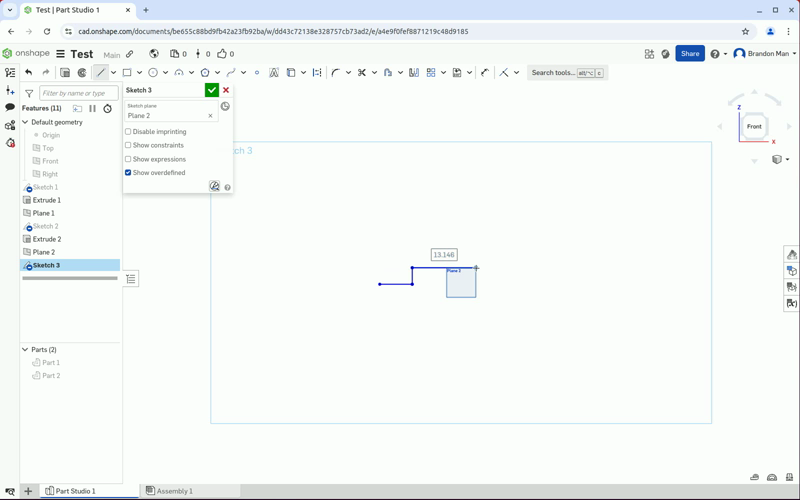
mouse_move(506, 267)
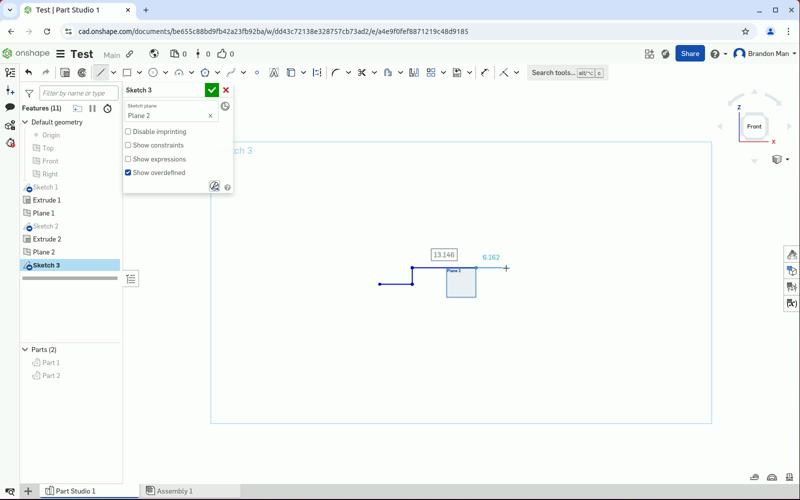
mouse_move(476, 284)
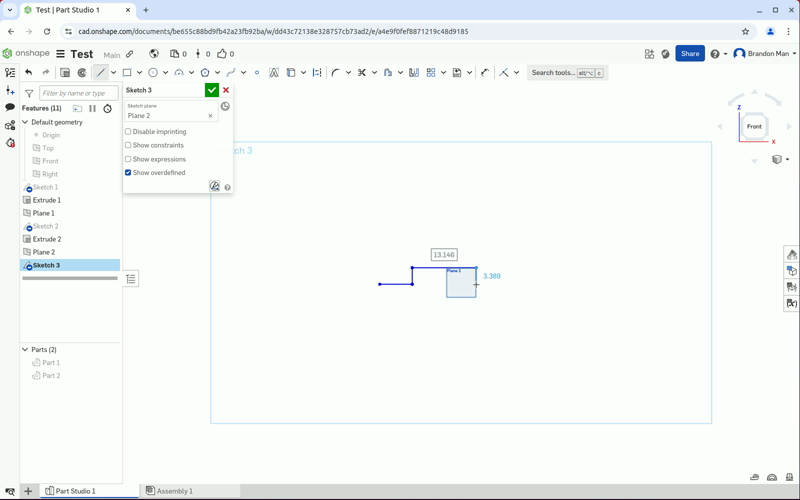
click(476, 284)
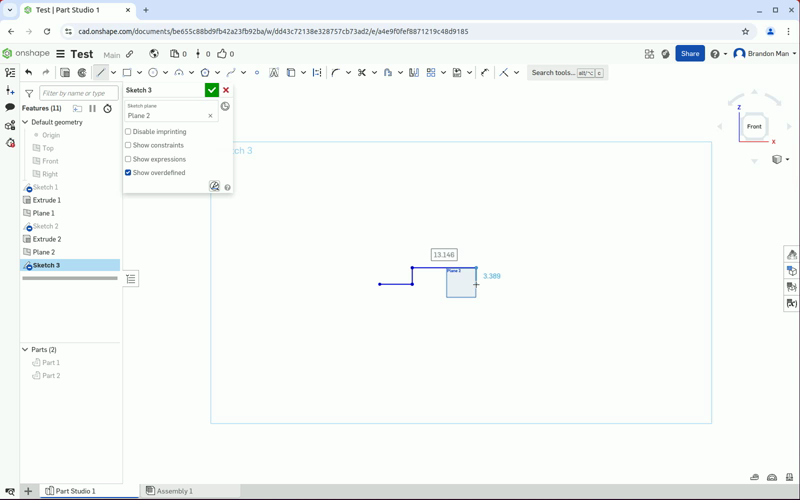
key_up(shift)
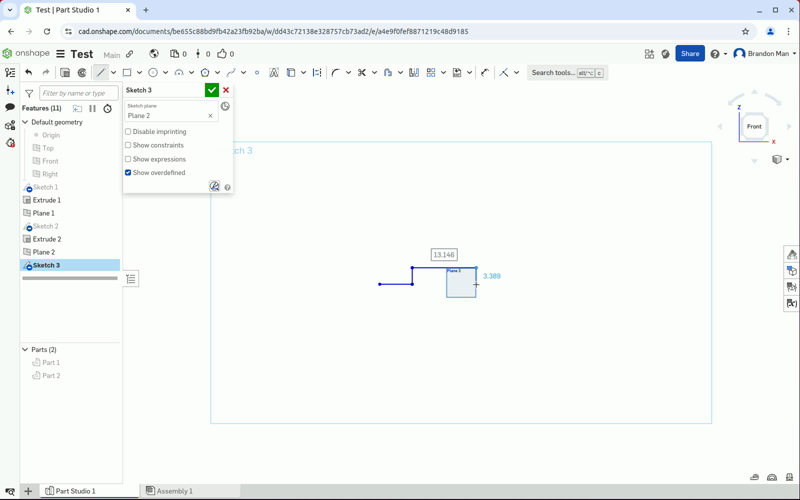
key_down(shift)
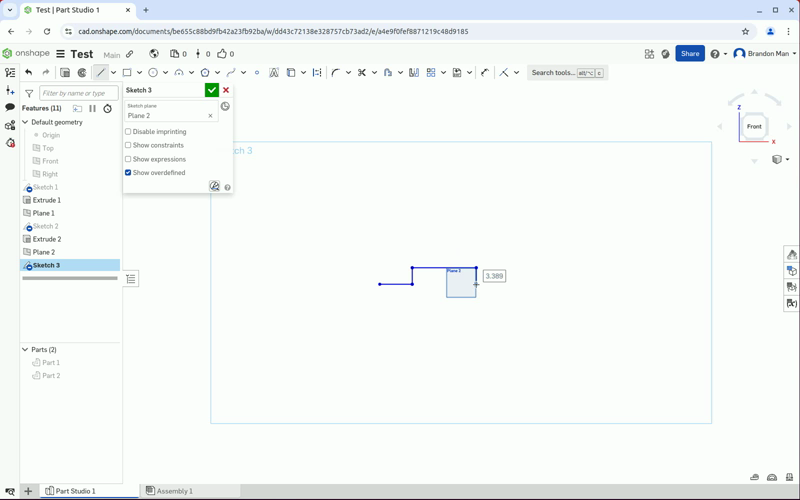
mouse_move(506, 284)
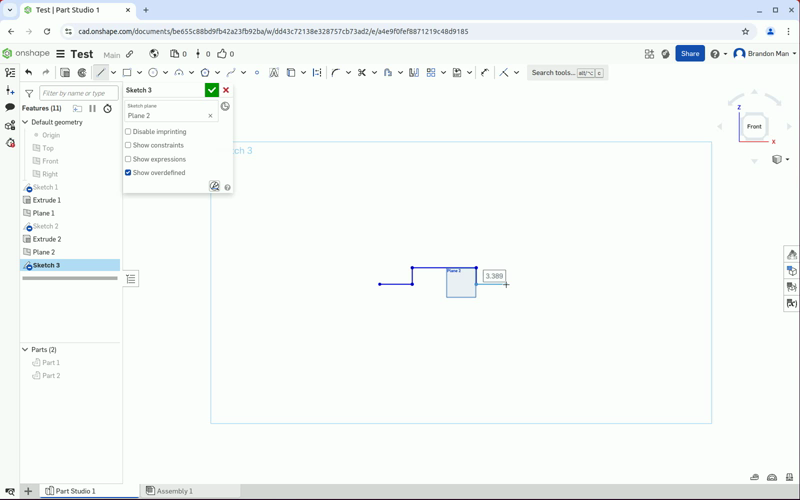
mouse_move(508, 284)
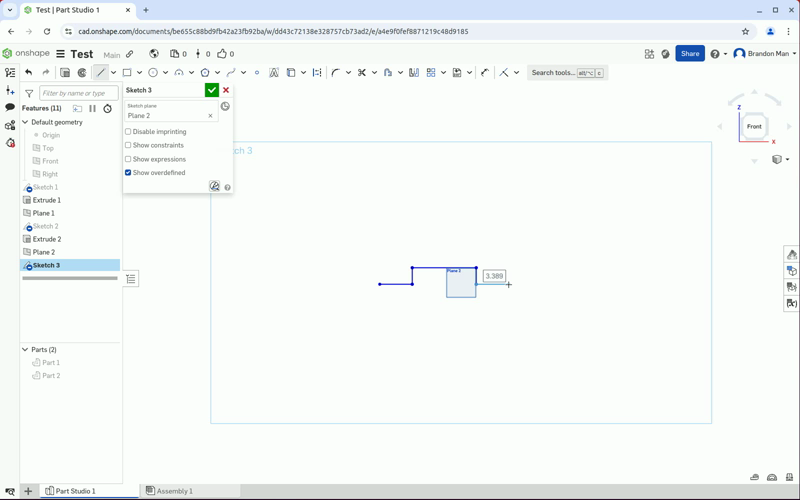
click(508, 284)
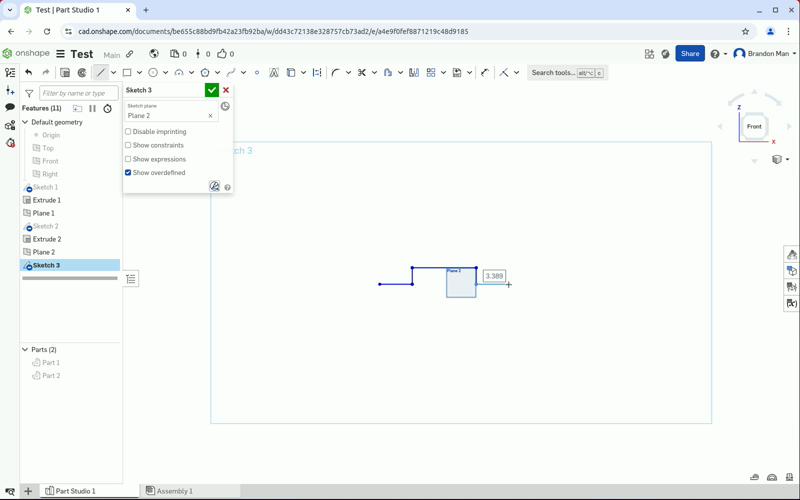
key_up(shift)
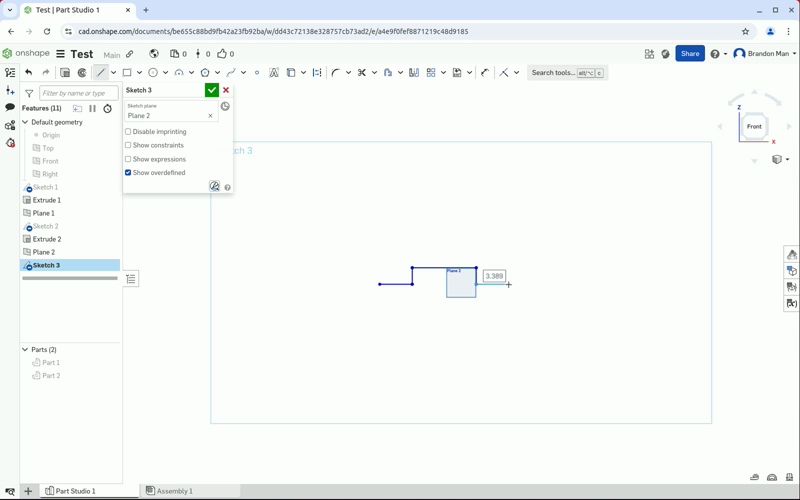
key_down(shift)
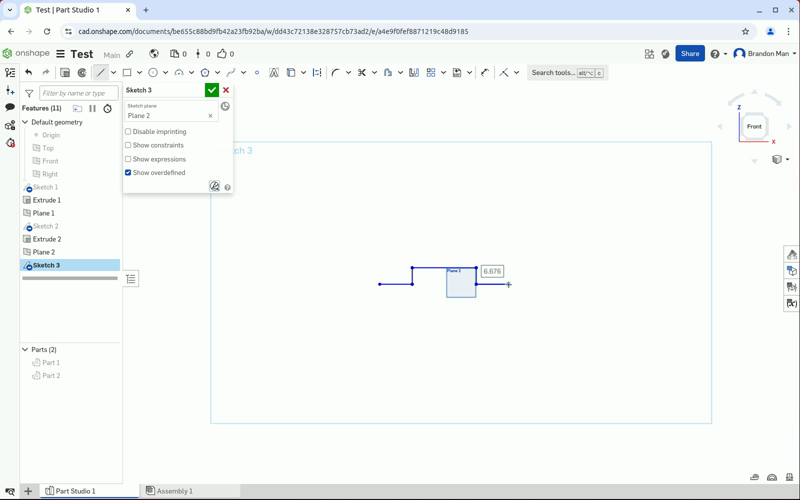
mouse_move(538, 284)
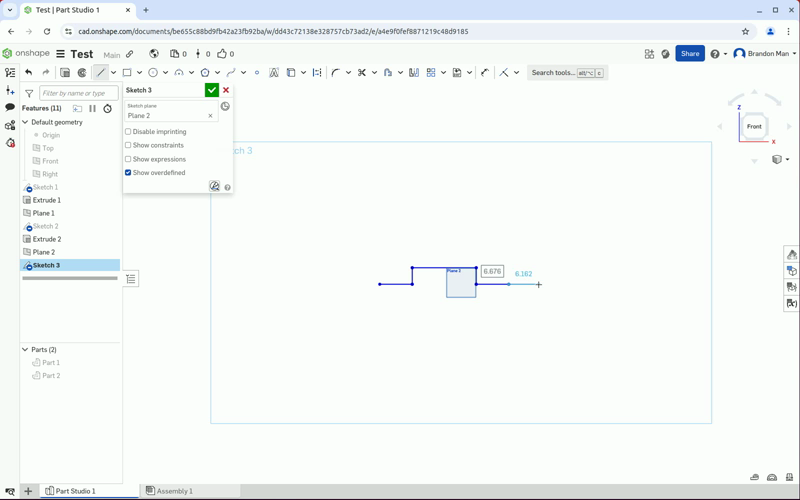
mouse_move(508, 235)
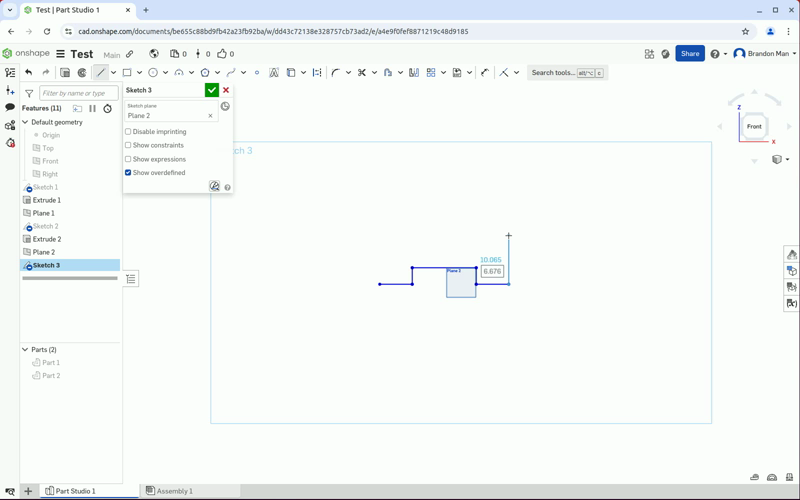
click(508, 235)
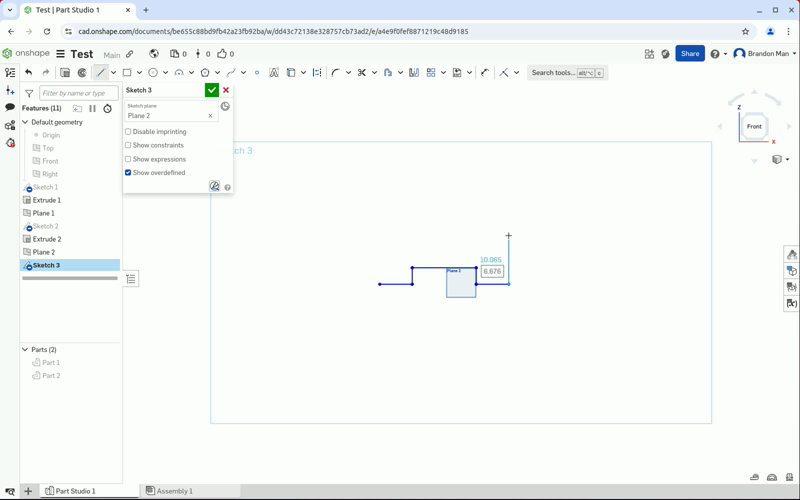
key_up(shift)
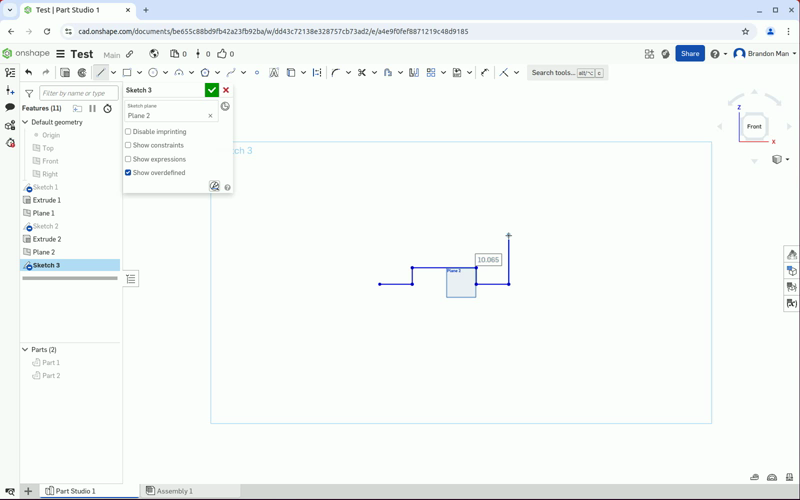
key_down(shift)
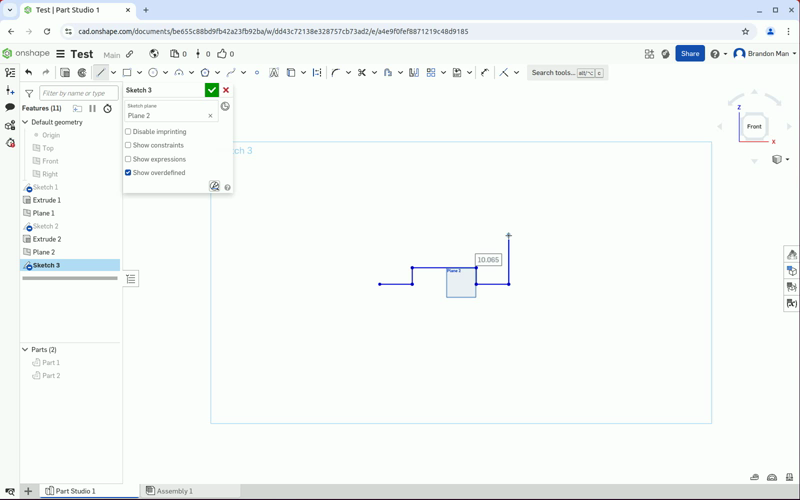
mouse_move(379, 235)
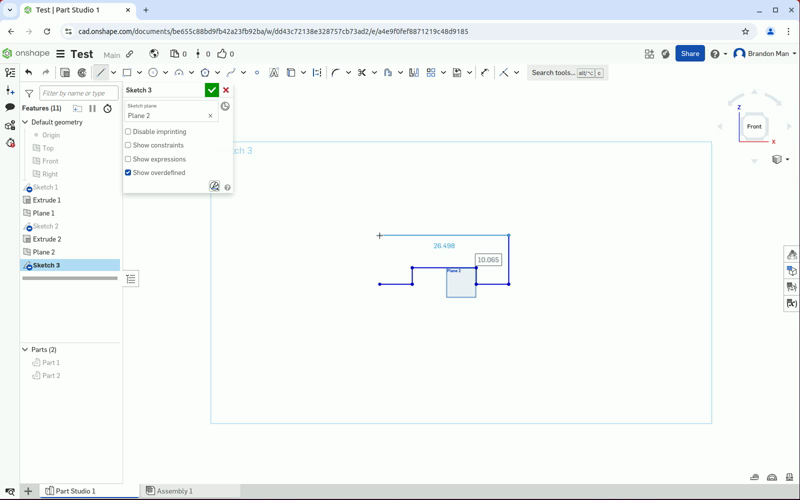
click(379, 235)
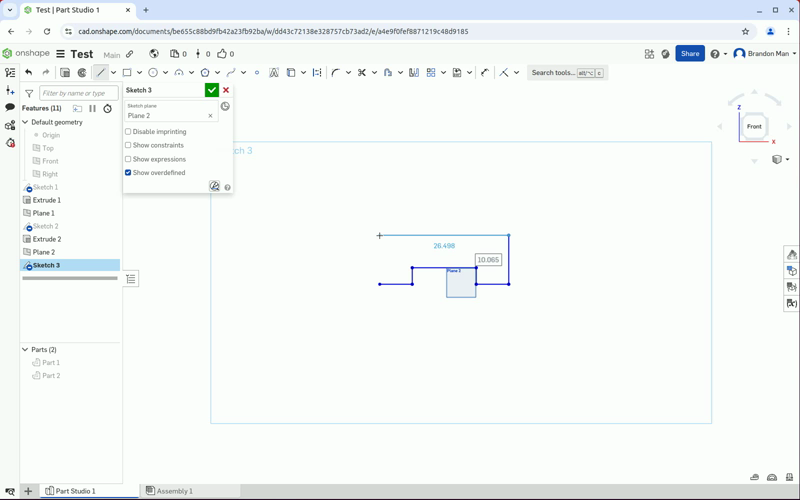
key_up(shift)
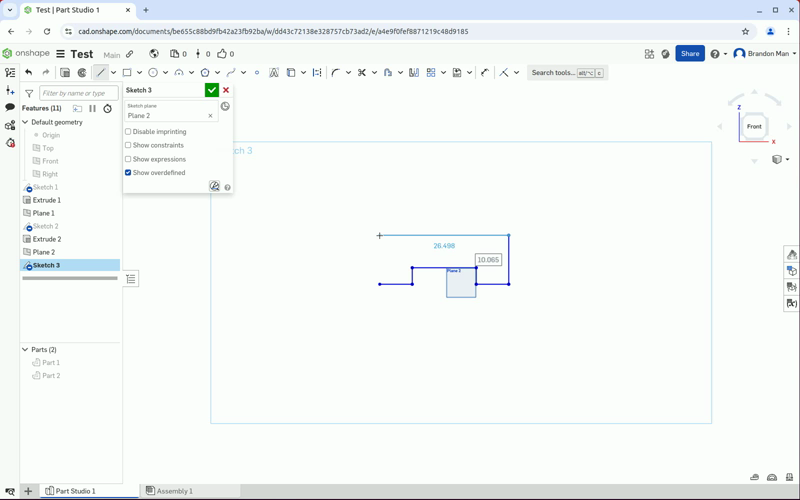
mouse_move(409, 235)
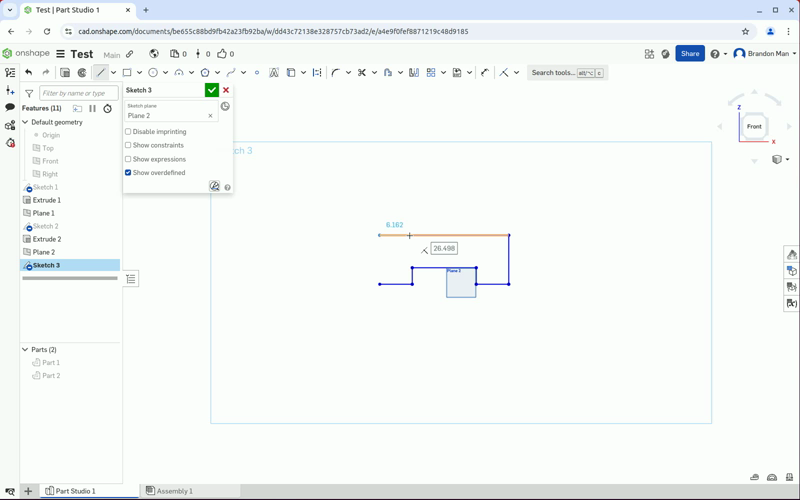
key_down(shift)
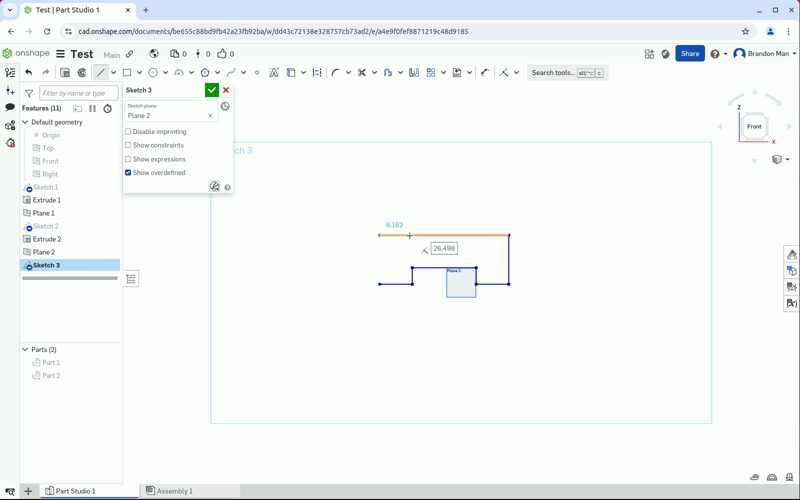
mouse_move(379, 284)
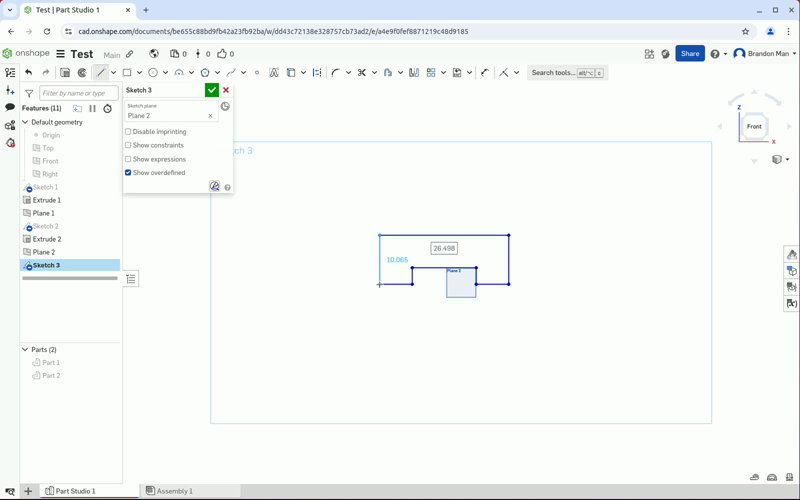
key_up(shift)
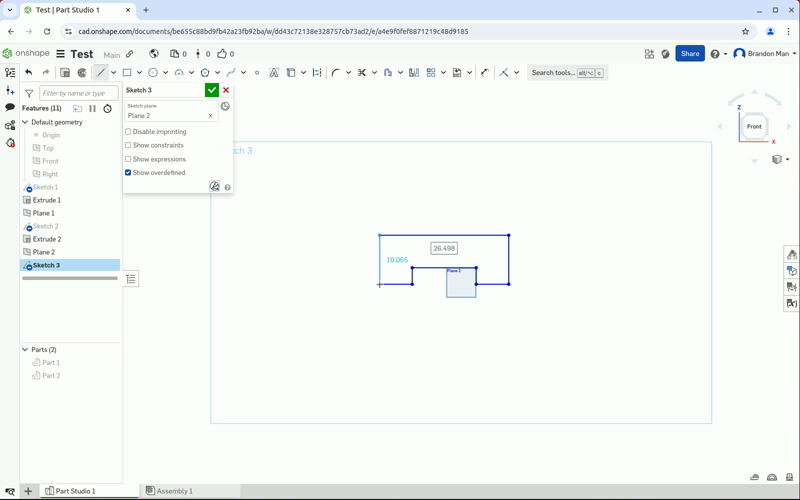
click(379, 284)
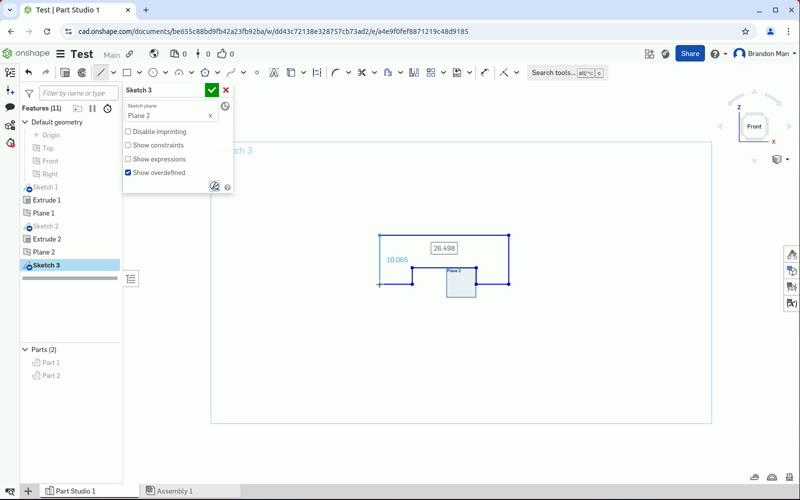
key(esc)
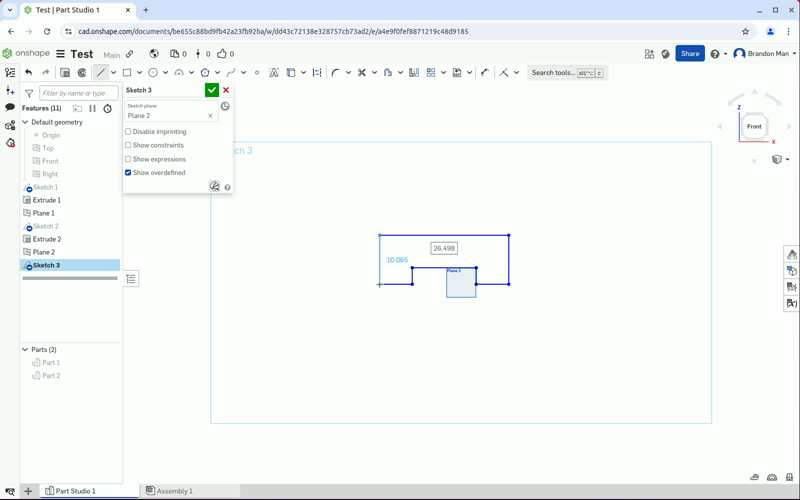
mouse_move(450, 243)
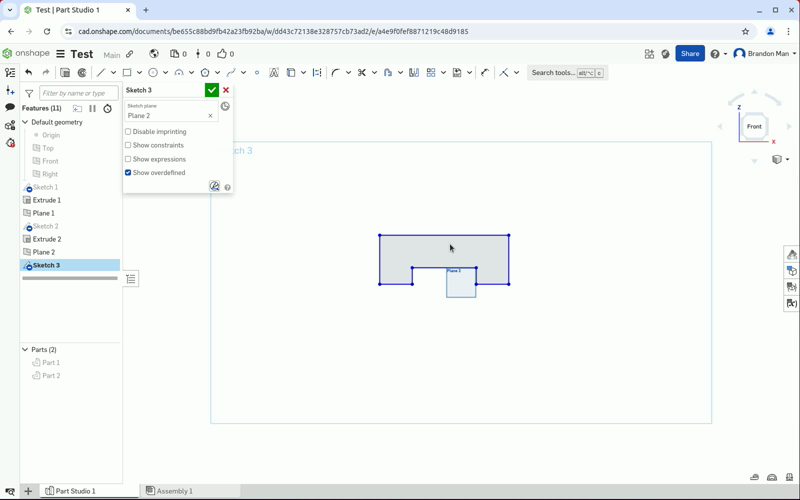
click(450, 243)
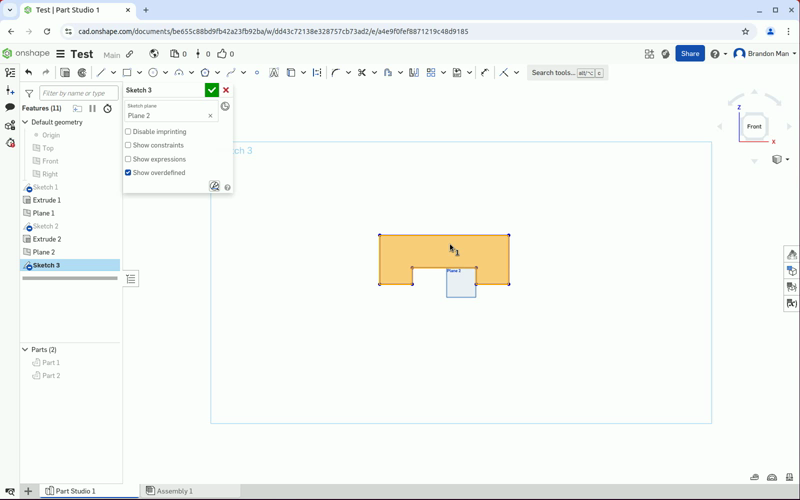
mouse_move(73, 352)
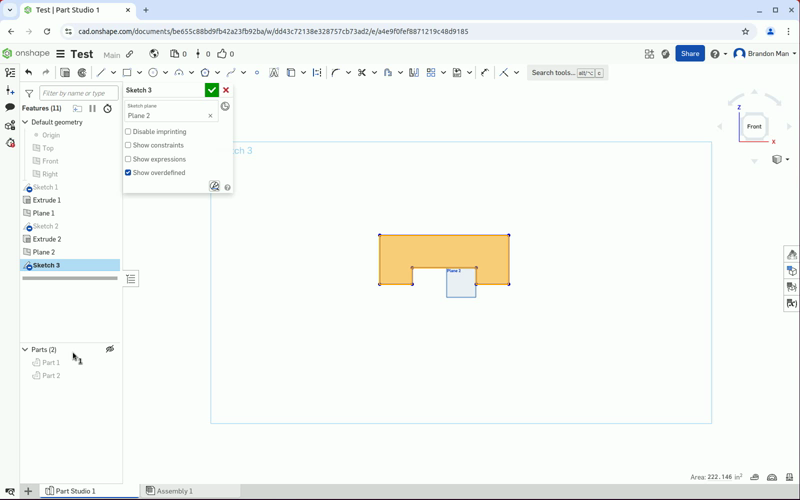
key(shift+y)
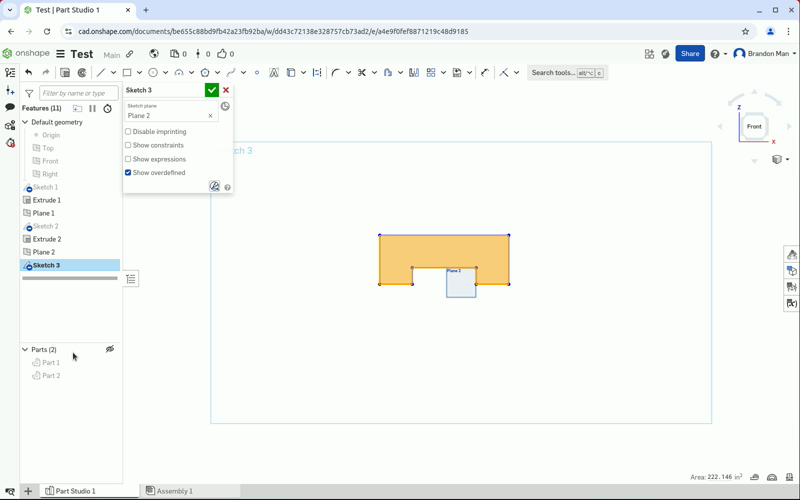
key(shift+e)
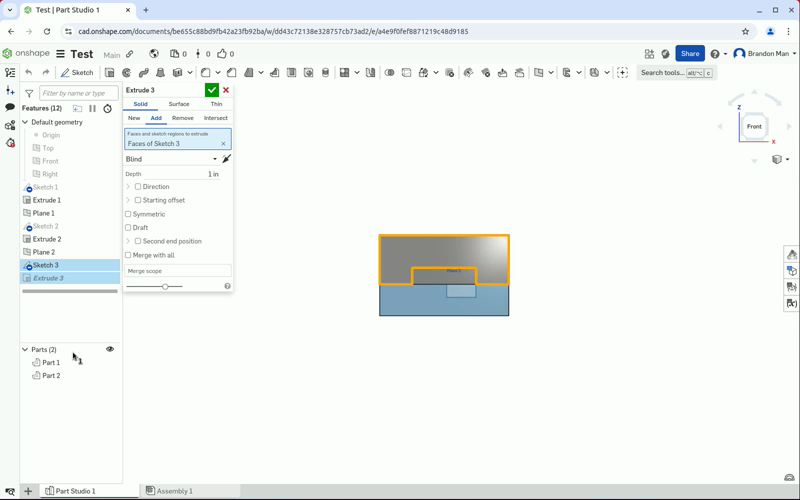
mouse_move(143, 106)
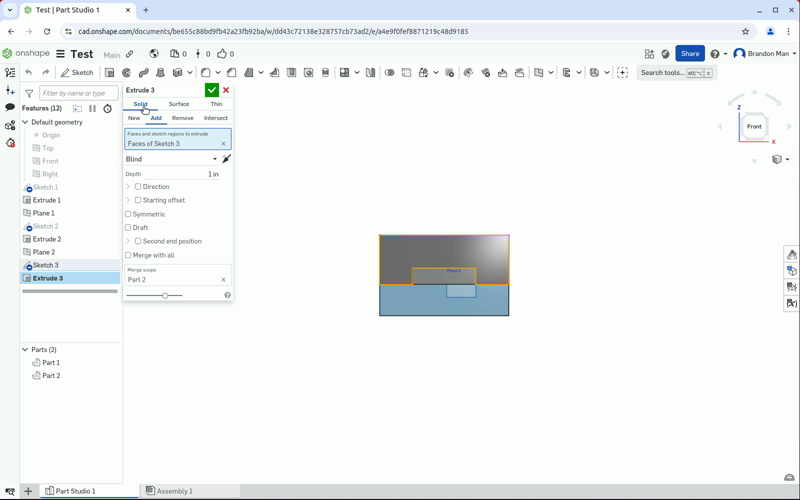
click(143, 106)
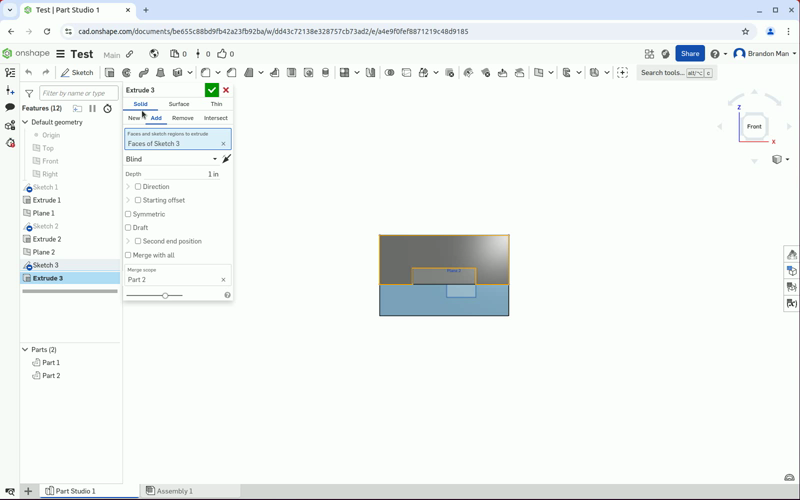
mouse_move(137, 120)
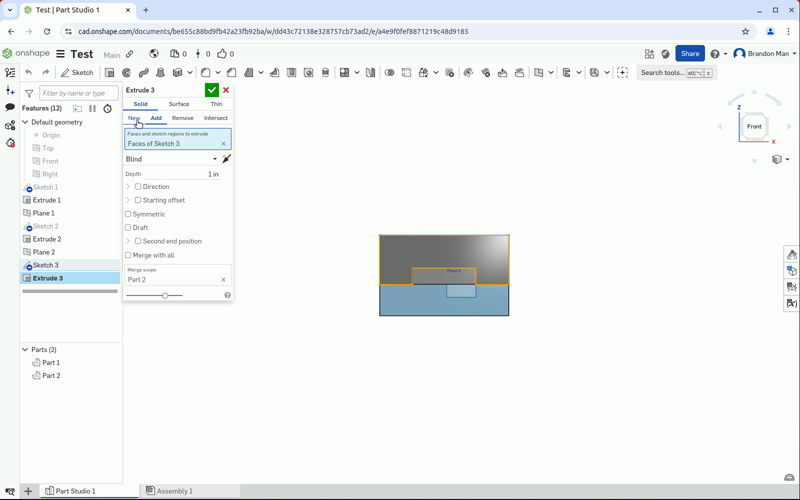
click(137, 120)
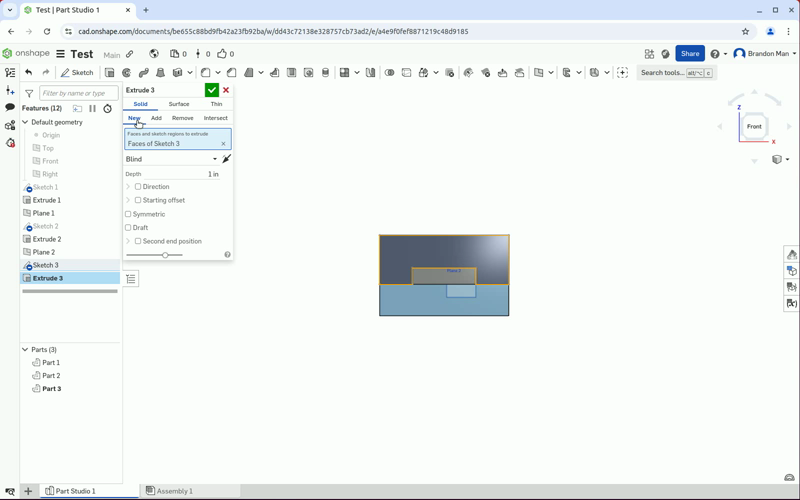
key(tab, 4)
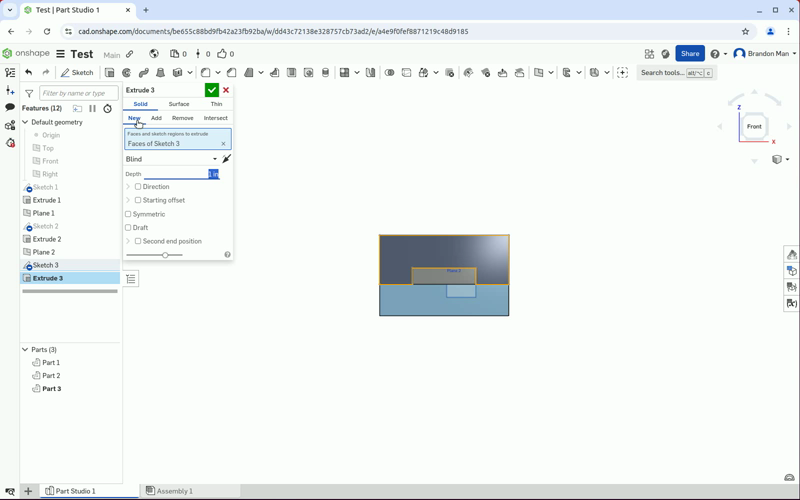
text(13.239)
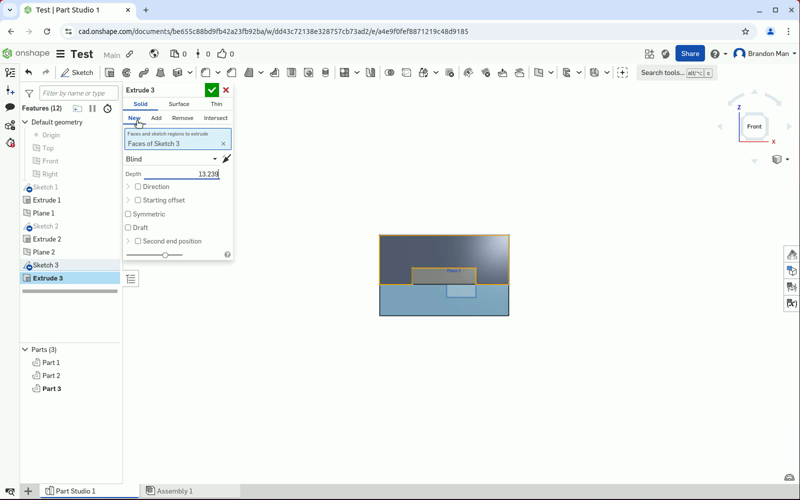
key(enter)
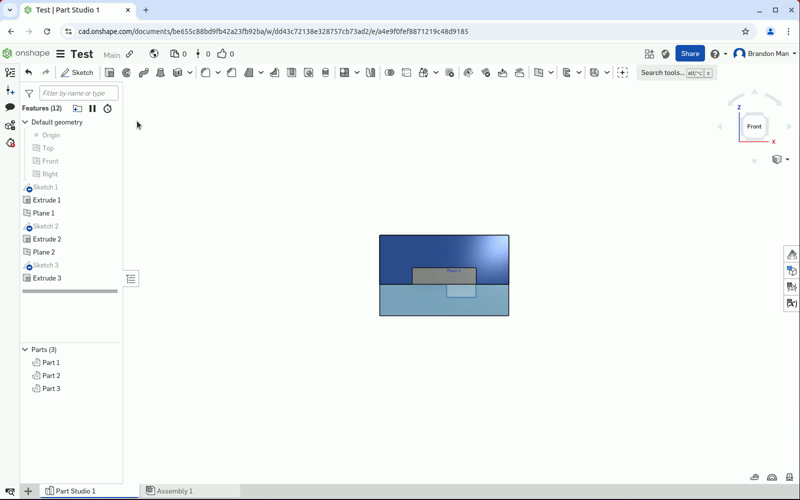
key(shift+h)
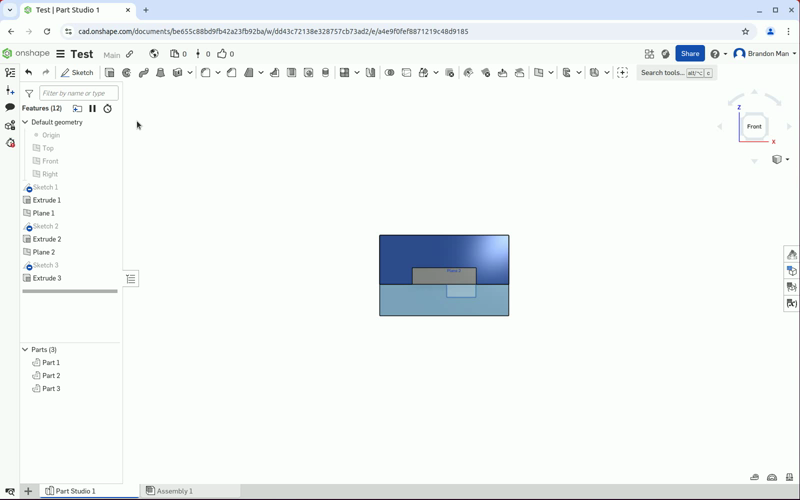
key(shift+h)
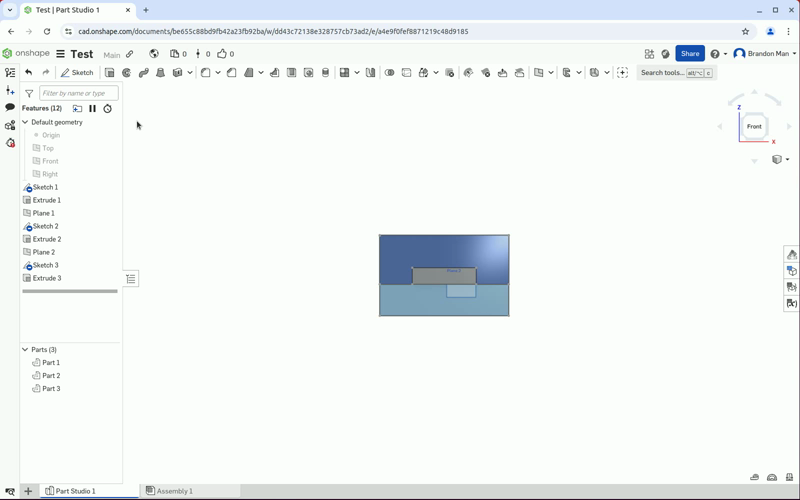
key(shift+7)
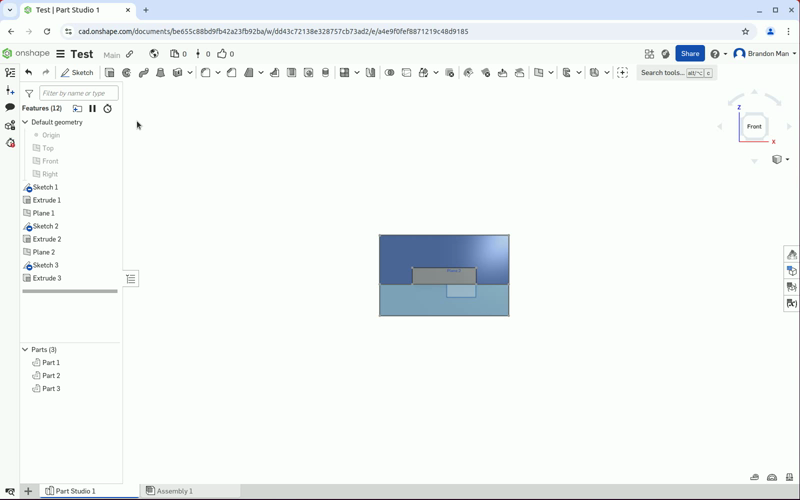
key(left, 2)
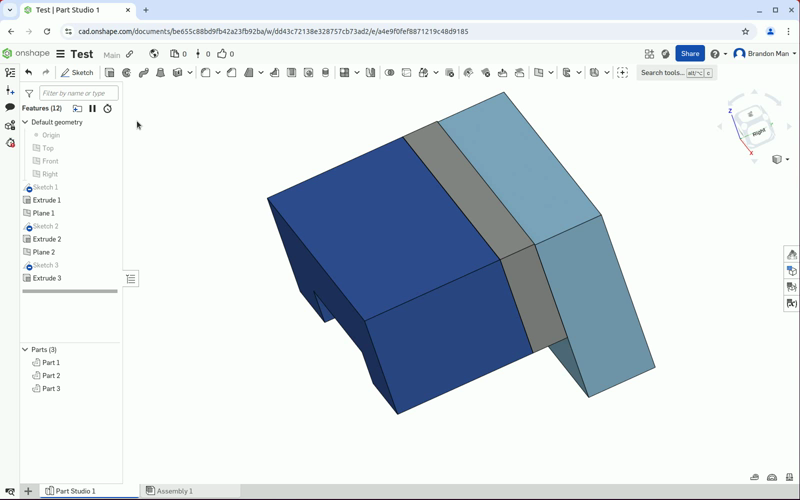
key(down, 2)
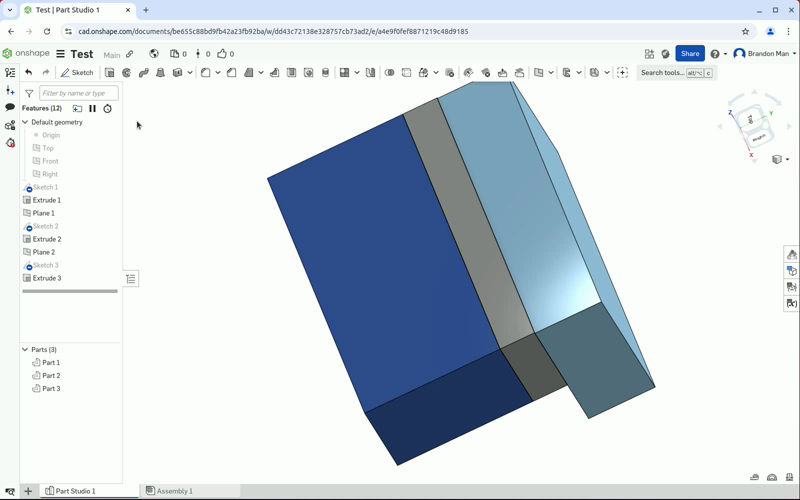
key(up, 2)
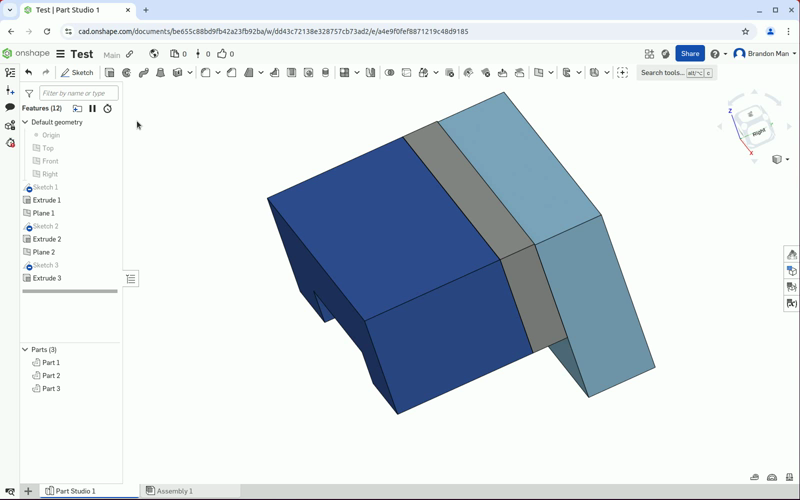
key(right, 2)
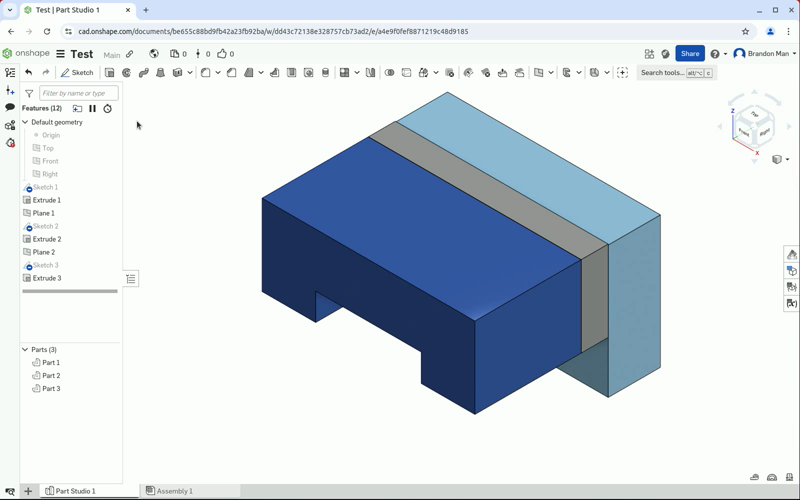
mouse_move(73, 189)
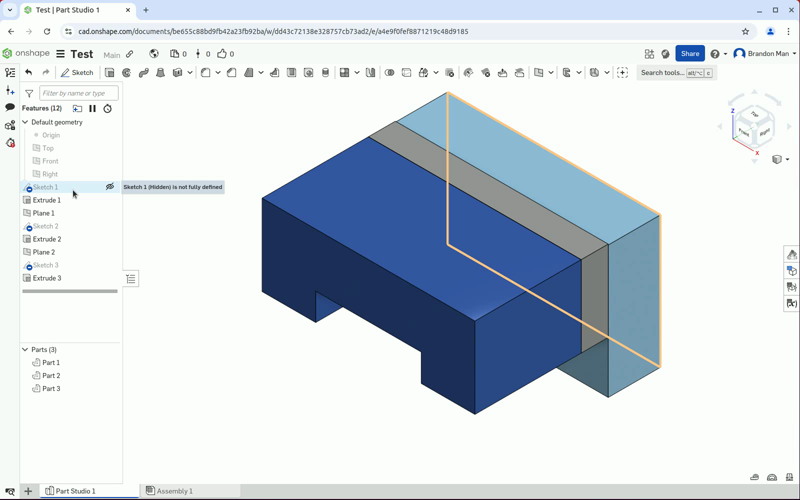
click(73, 189)